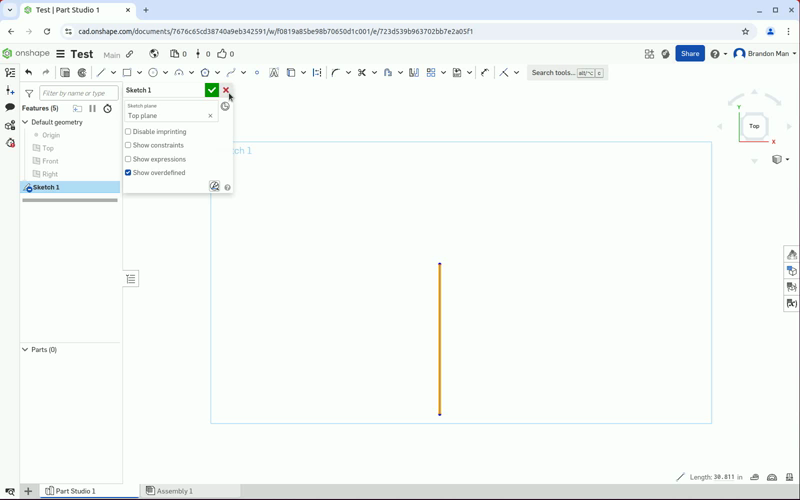
key(shift+h)
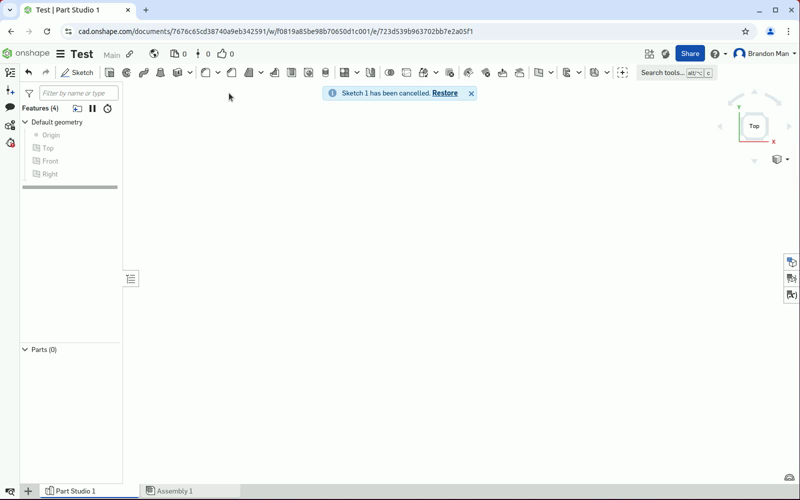
mouse_move(73, 352)
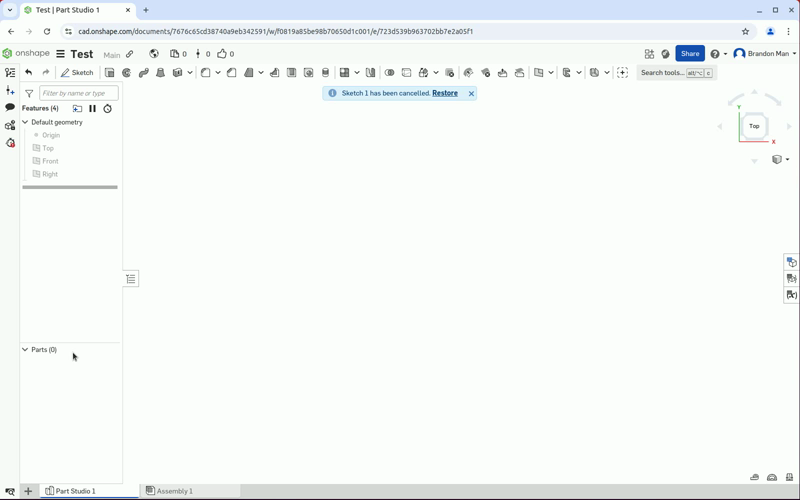
key(y)
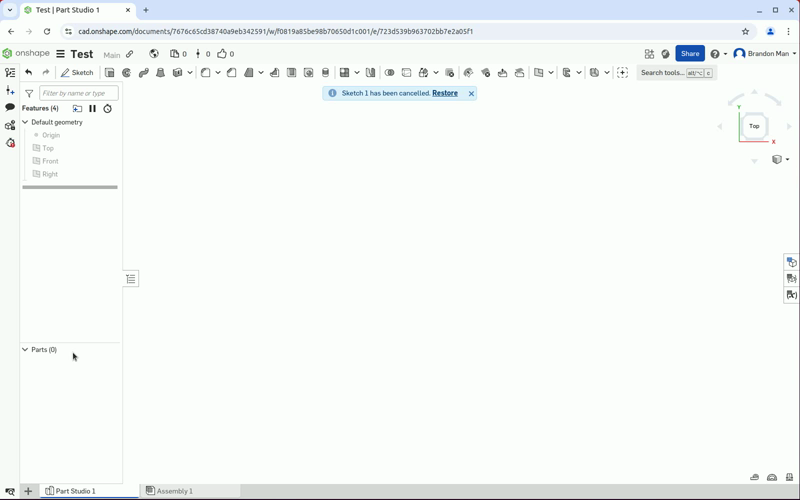
key(shift+p)
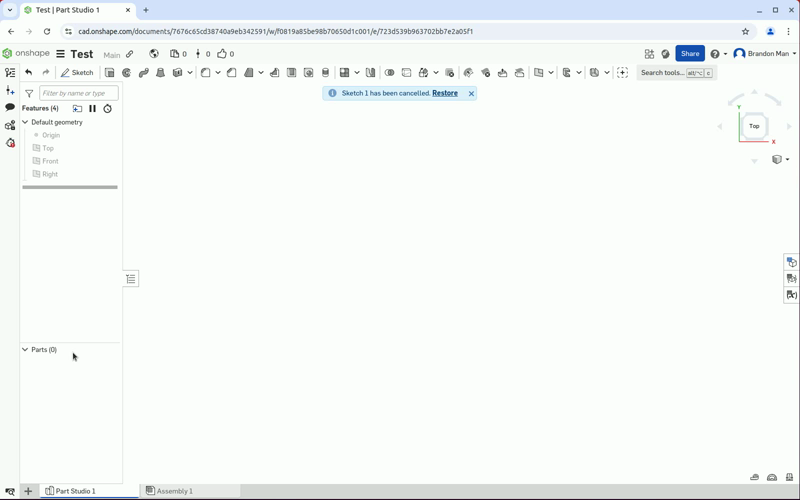
key(space)
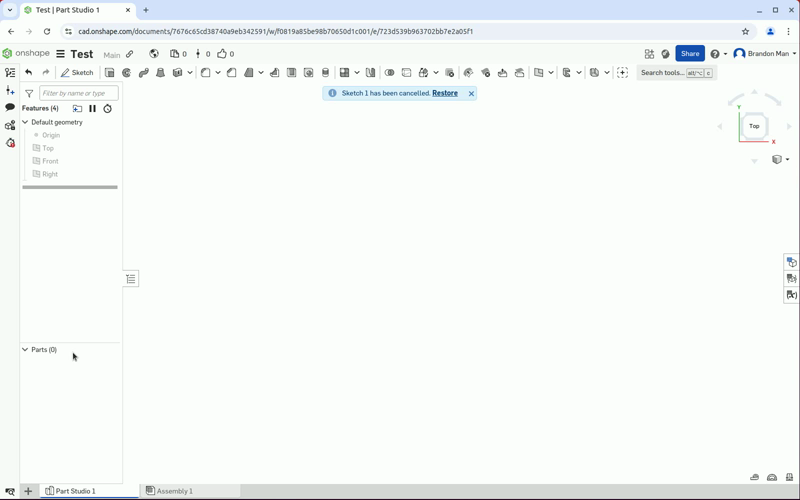
key_down(shift)
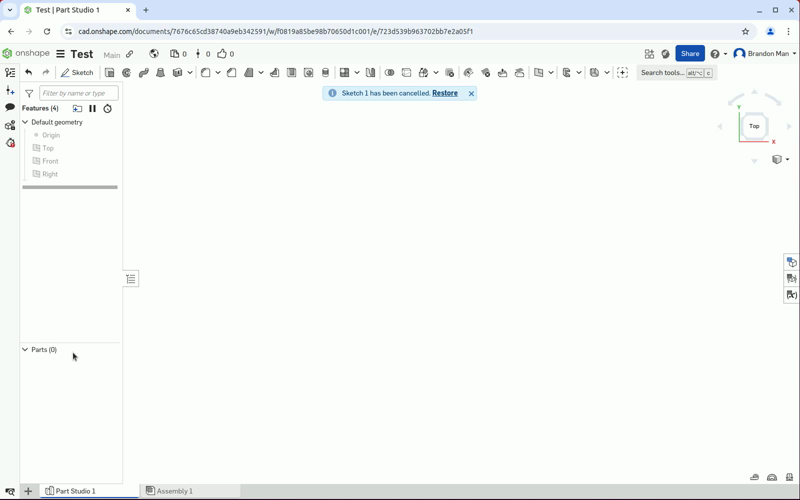
key(up)
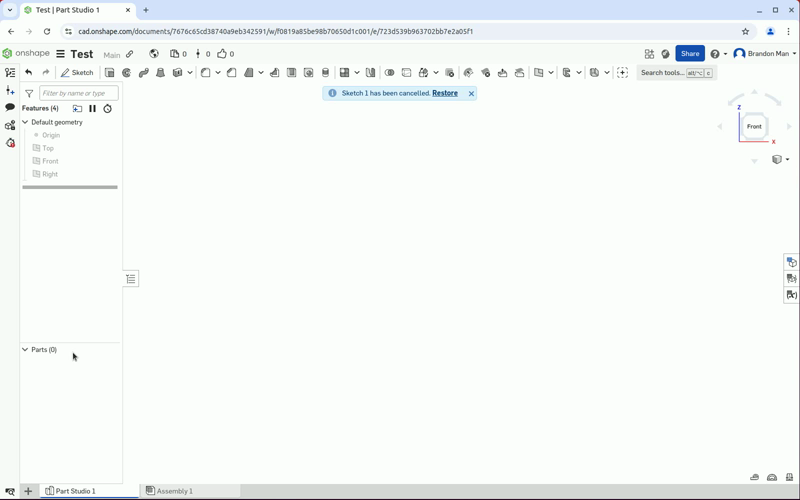
key_up(shift)
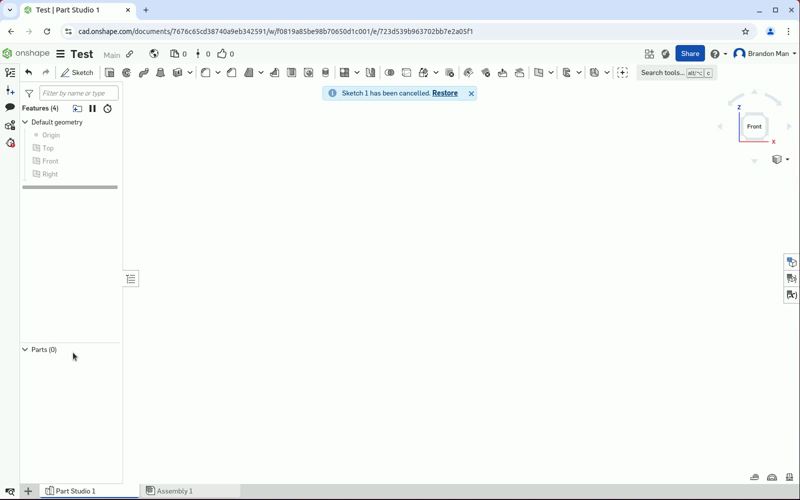
mouse_move(73, 352)
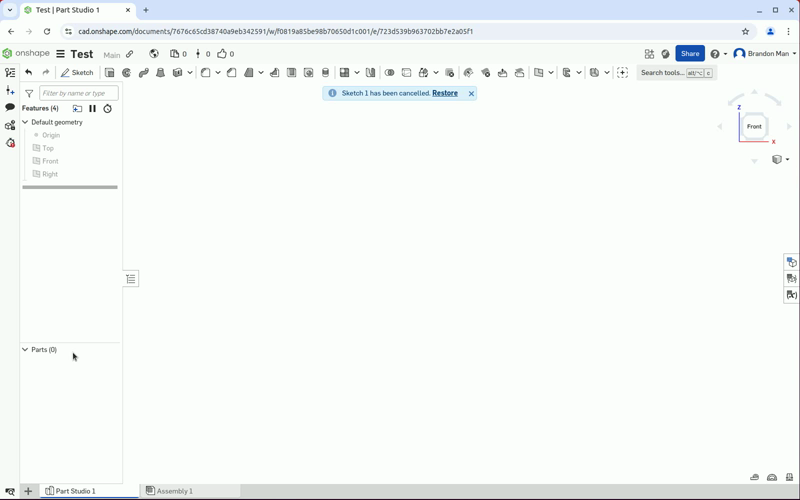
key(shift+y)
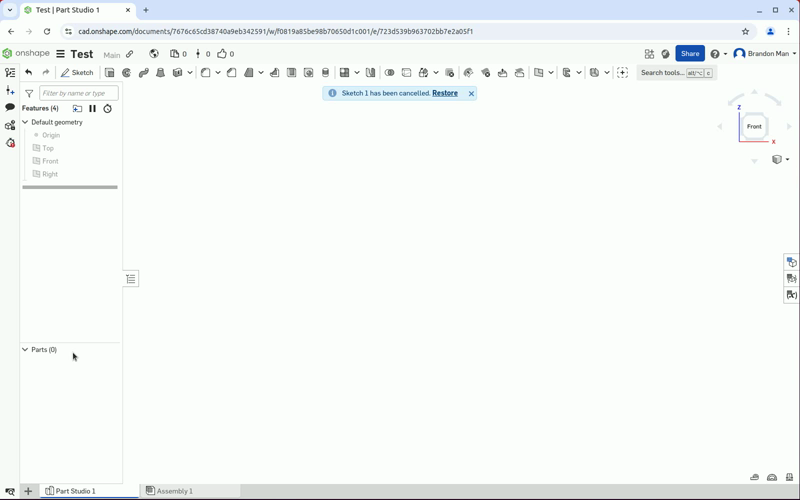
key(shift+s)
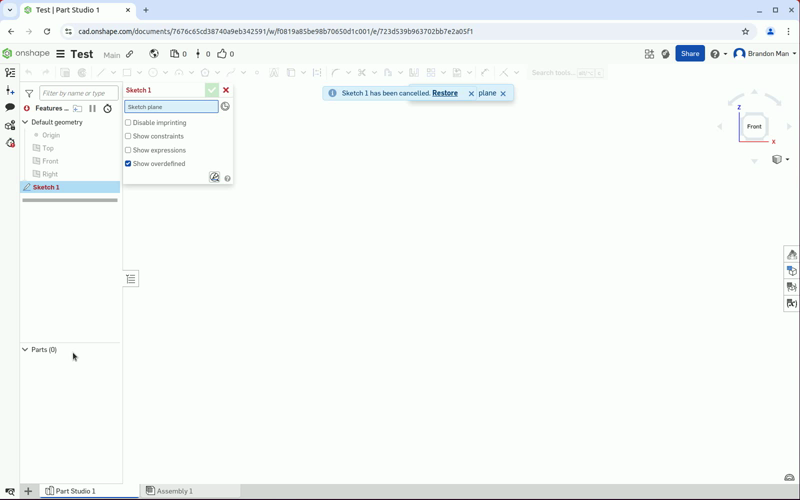
mouse_move(73, 163)
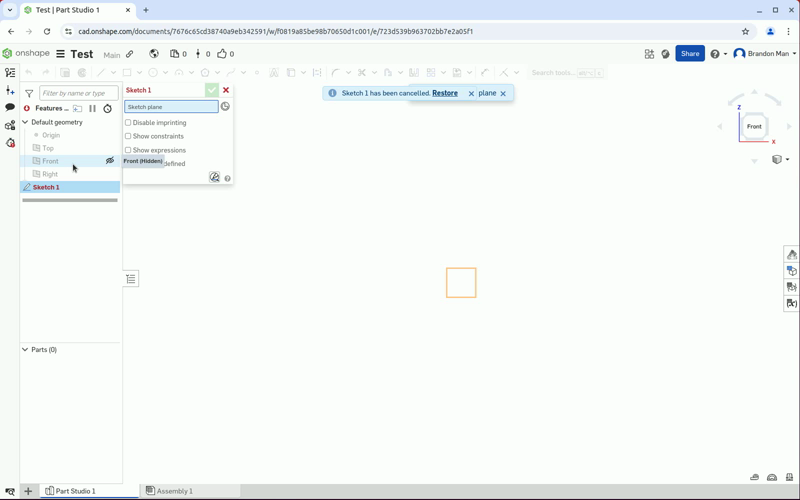
click(73, 163)
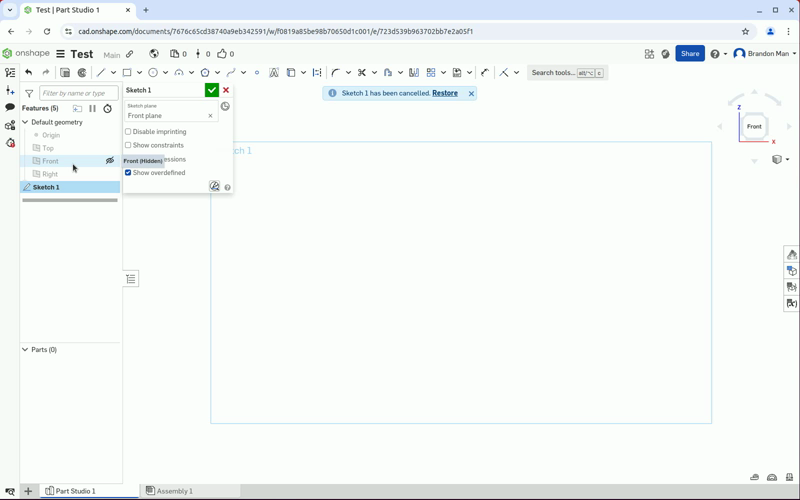
mouse_move(73, 352)
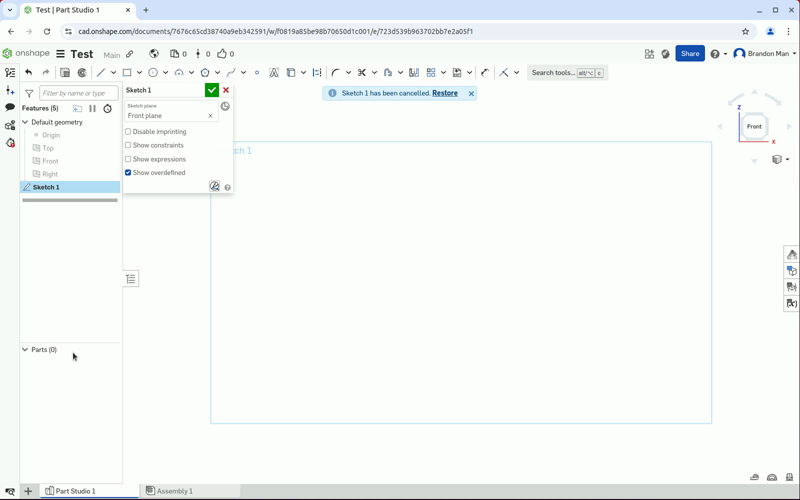
key(y)
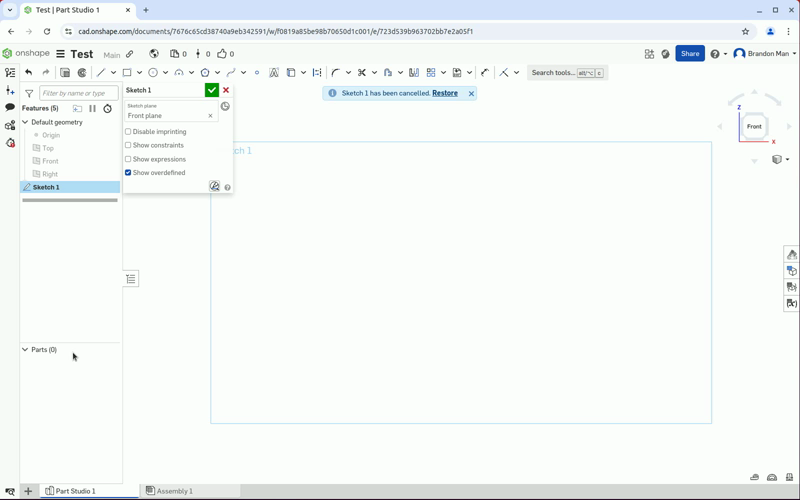
key(c)
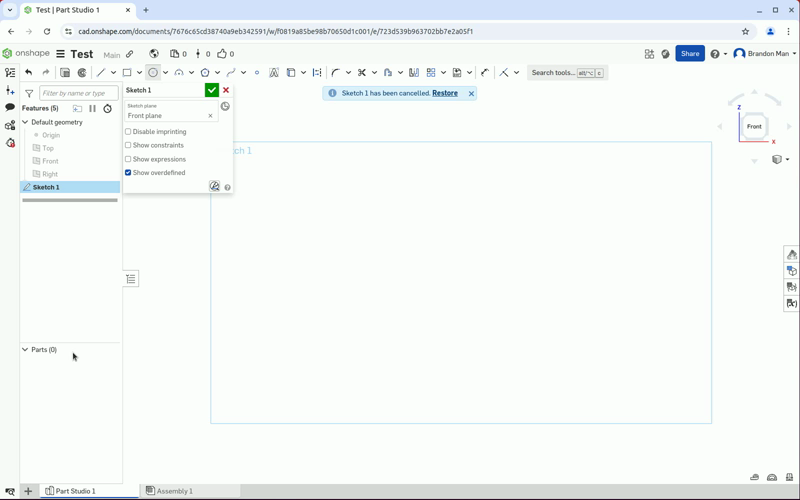
key_down(shift)
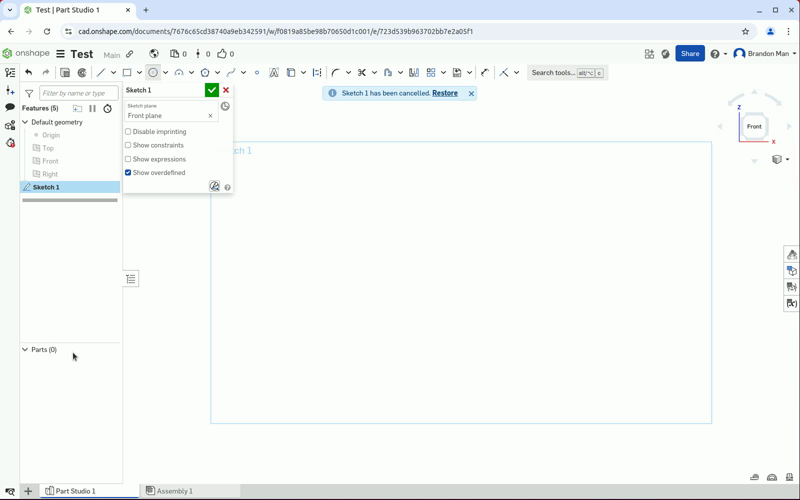
mouse_move(461, 282)
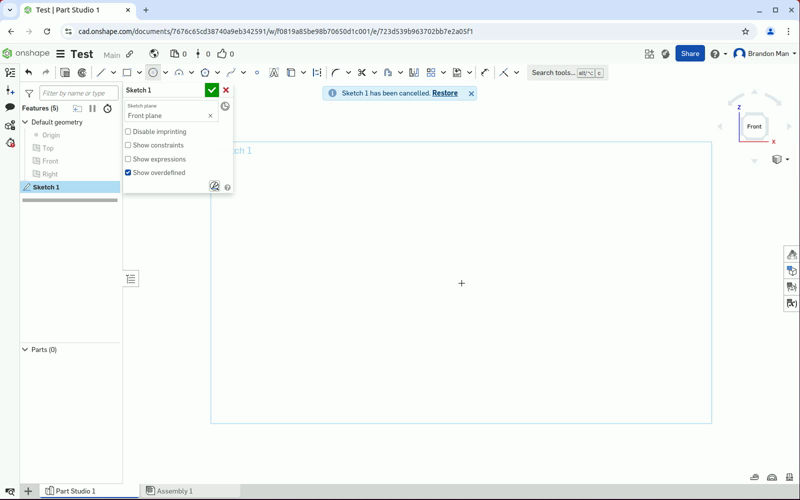
click(461, 282)
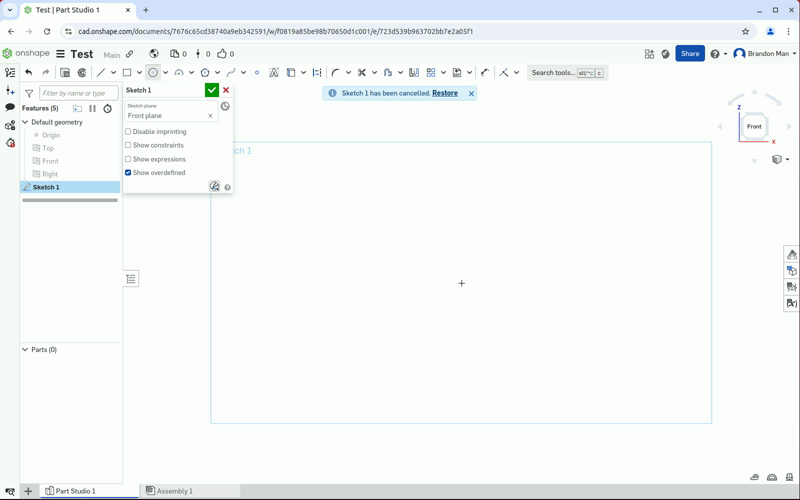
key_up(shift)
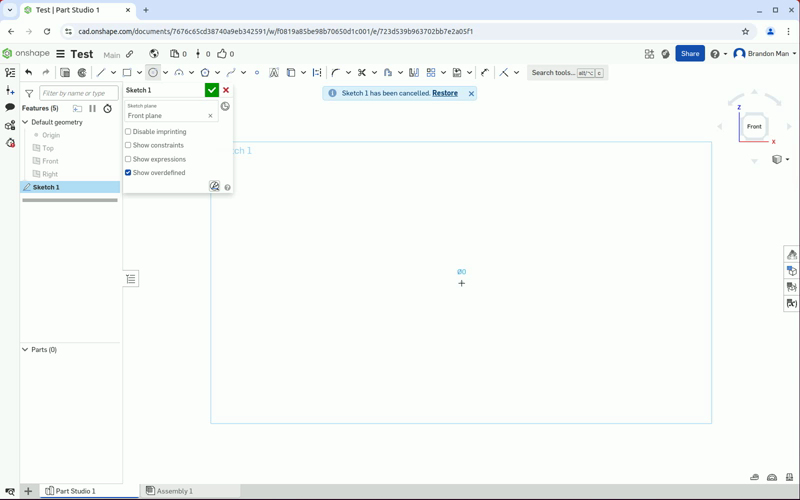
mouse_move(537, 282)
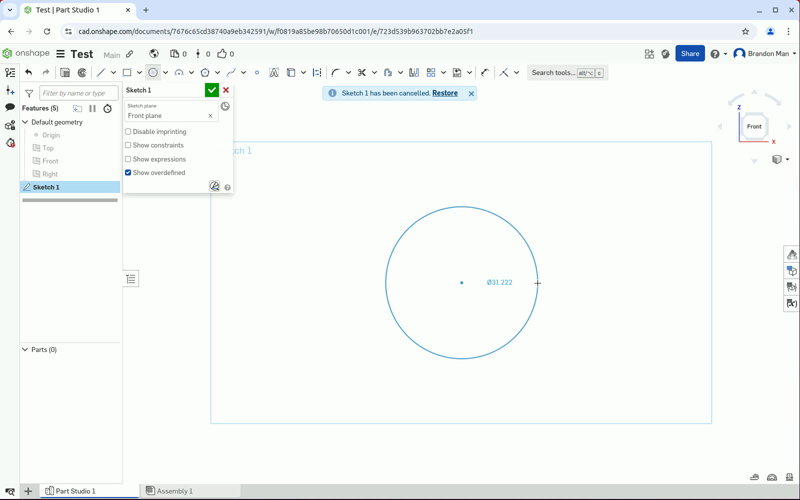
click(537, 282)
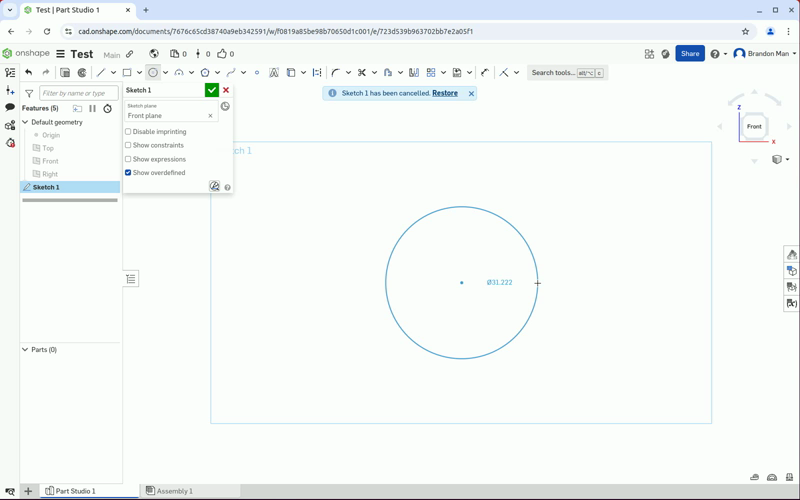
key(esc)
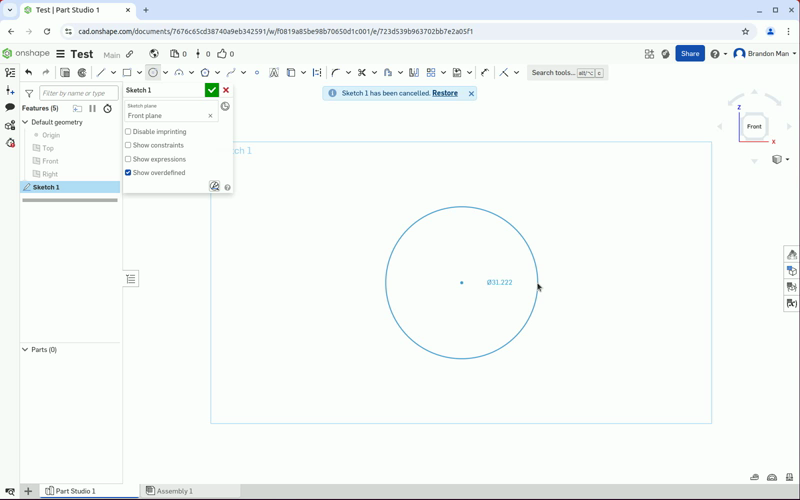
key(c)
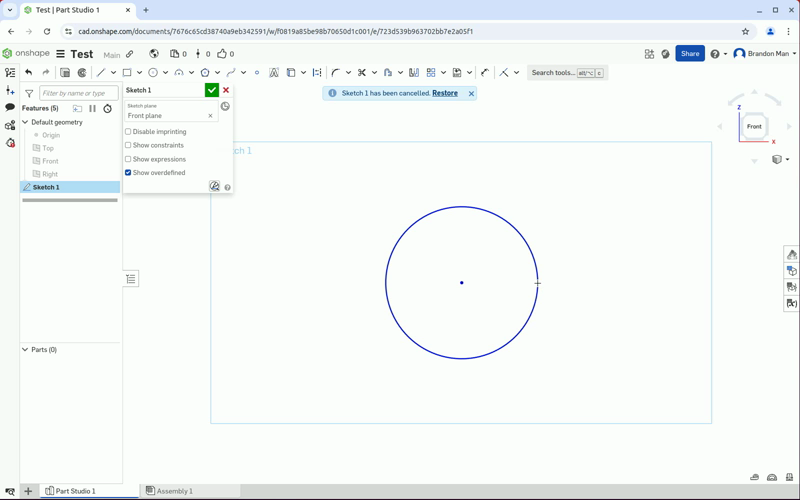
key_down(shift)
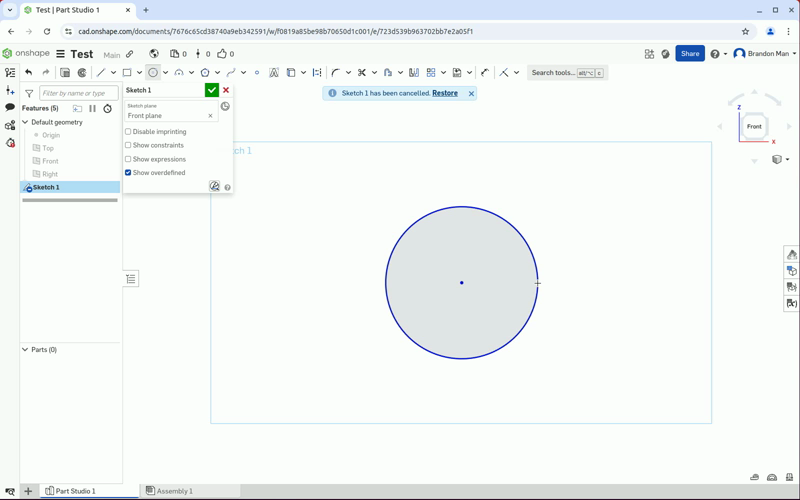
mouse_move(461, 282)
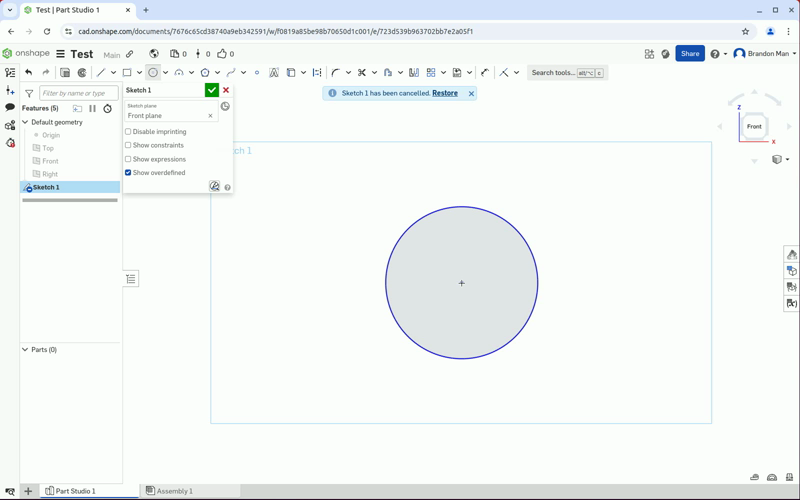
click(461, 282)
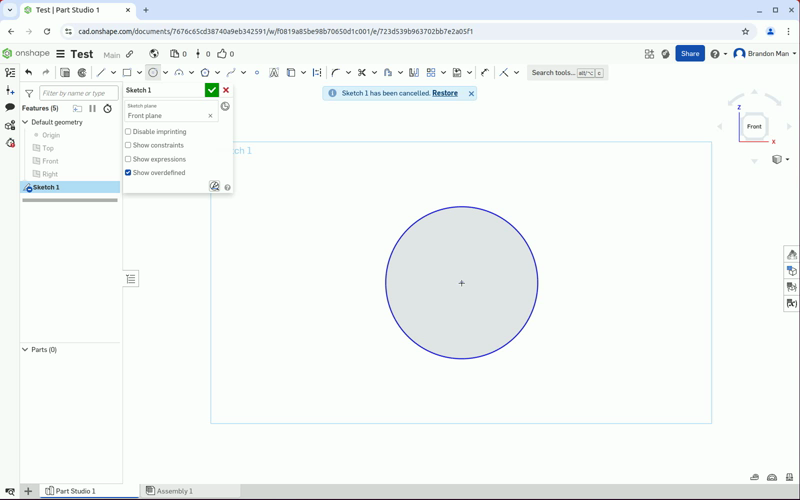
key_up(shift)
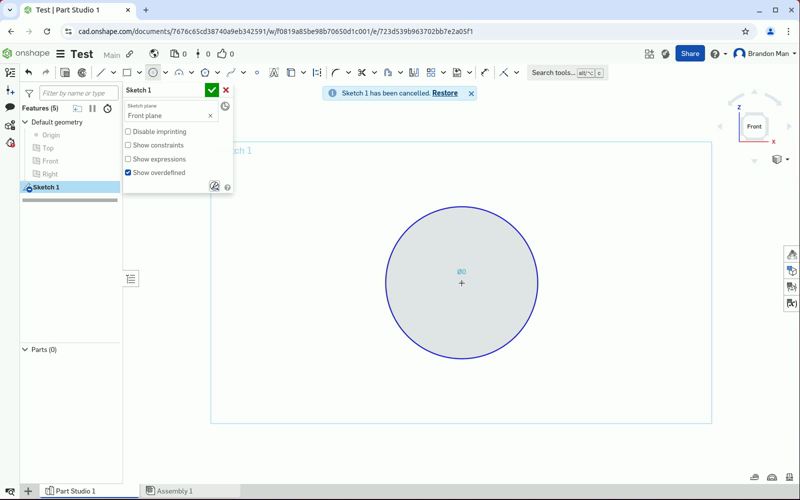
mouse_move(497, 282)
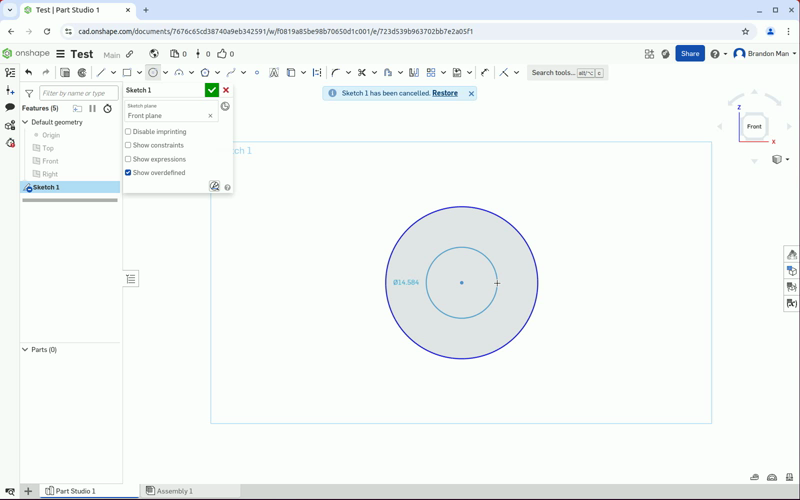
click(497, 282)
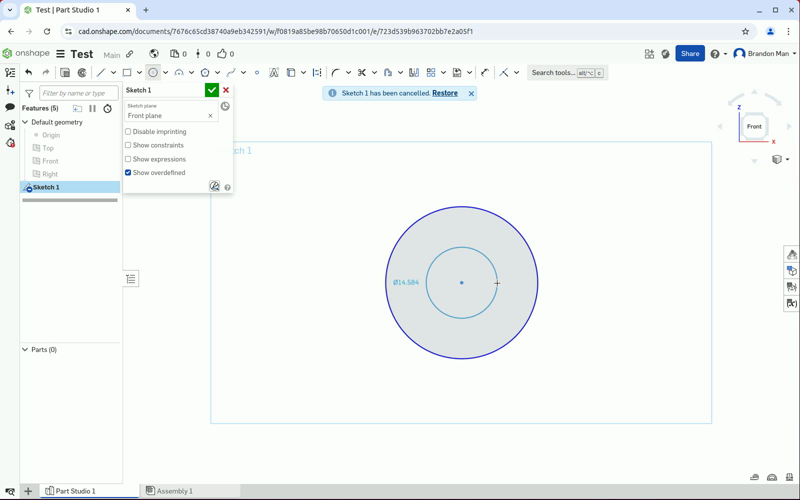
key(esc)
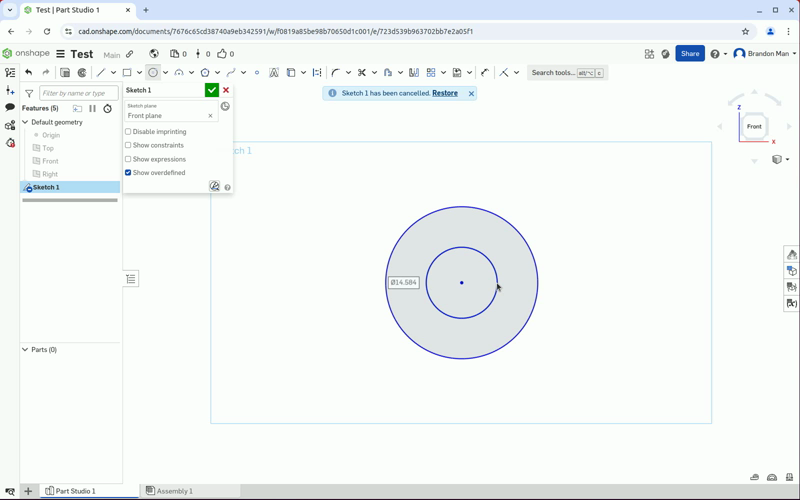
mouse_move(497, 320)
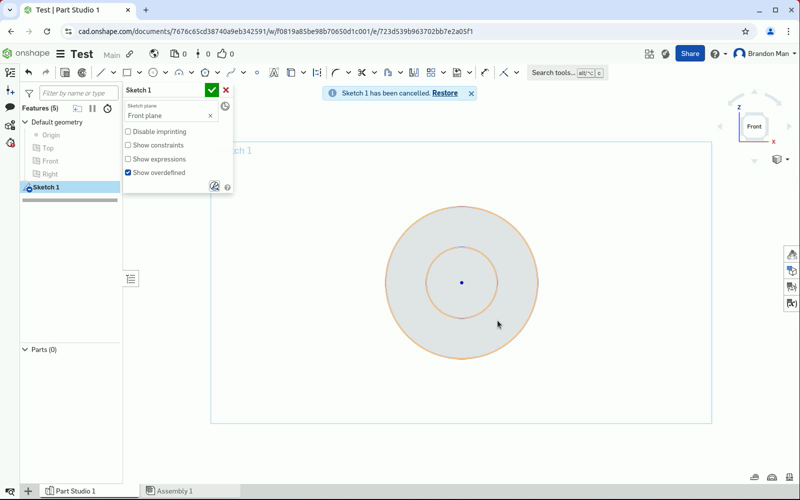
click(497, 320)
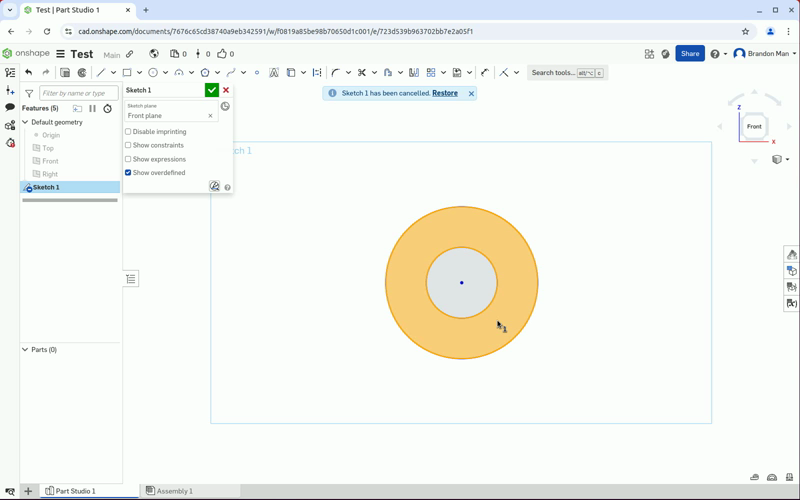
mouse_move(73, 352)
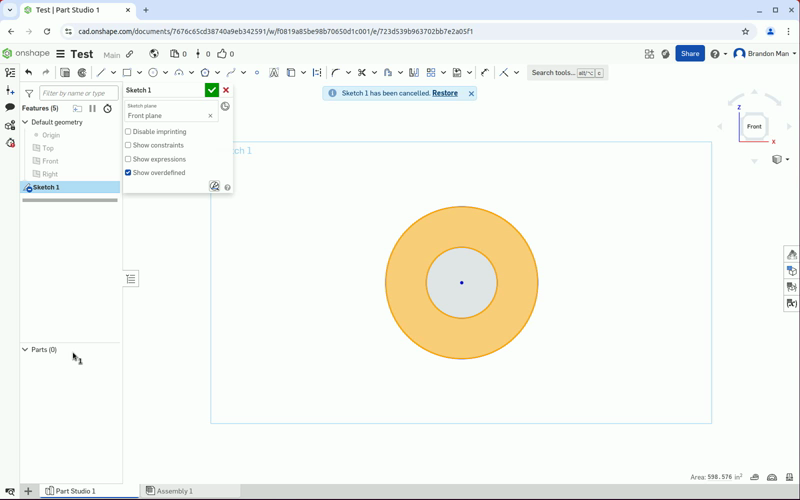
key(shift+y)
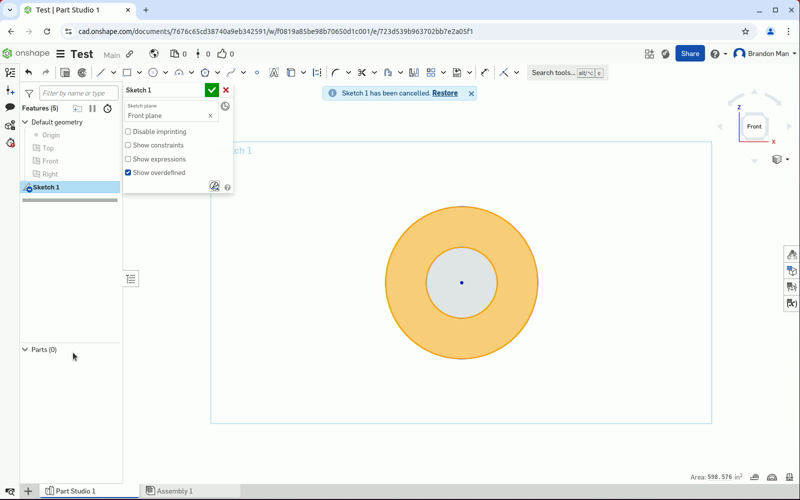
key(shift+e)
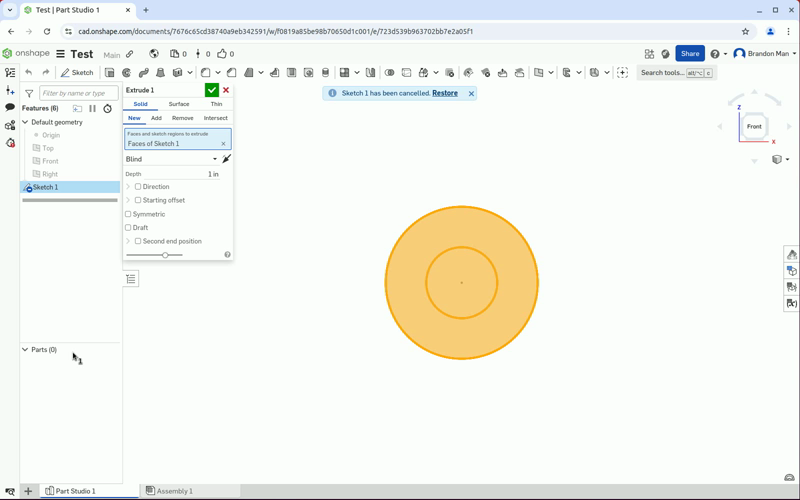
mouse_move(143, 106)
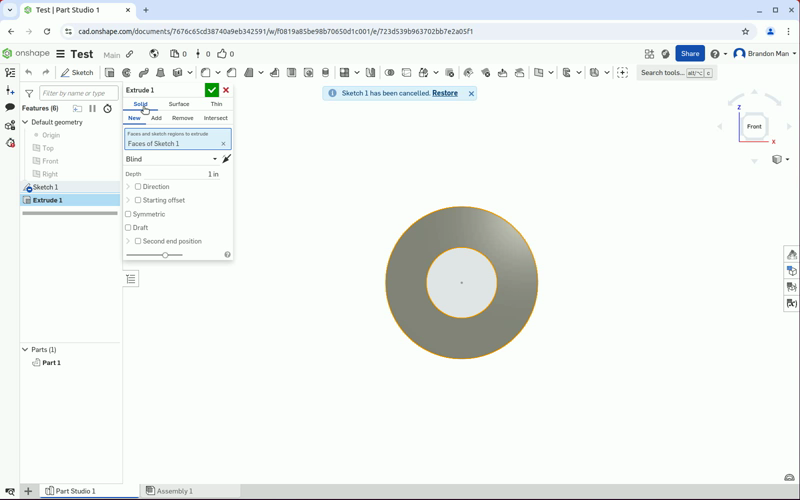
click(143, 106)
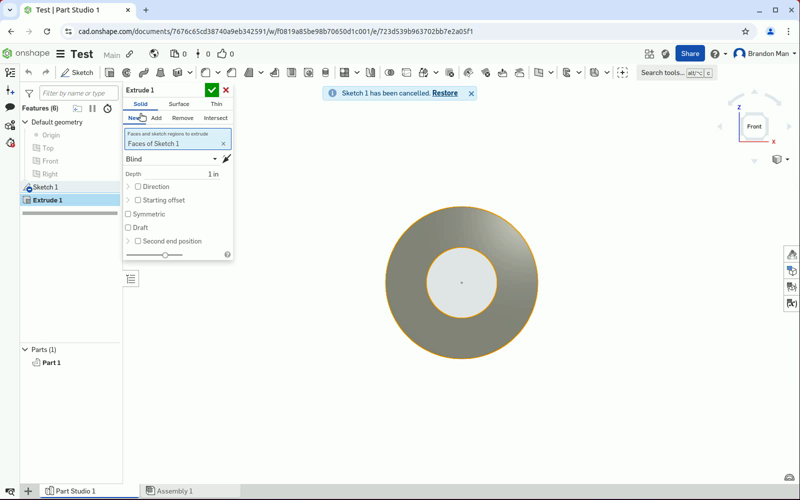
mouse_move(137, 120)
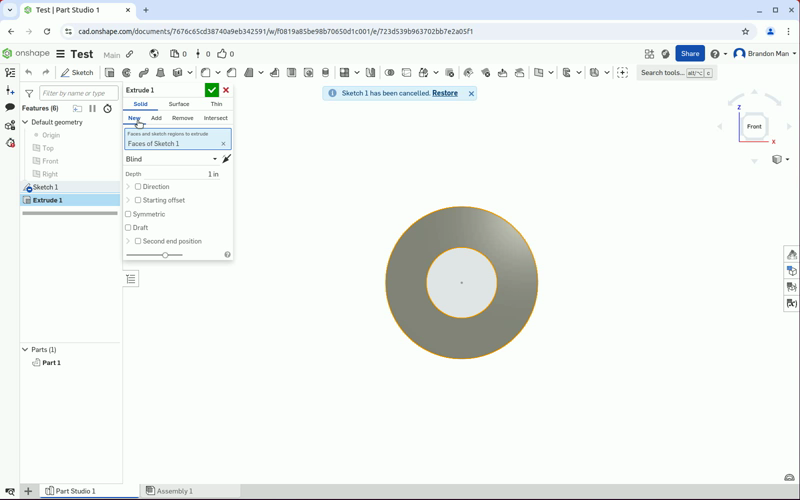
click(137, 120)
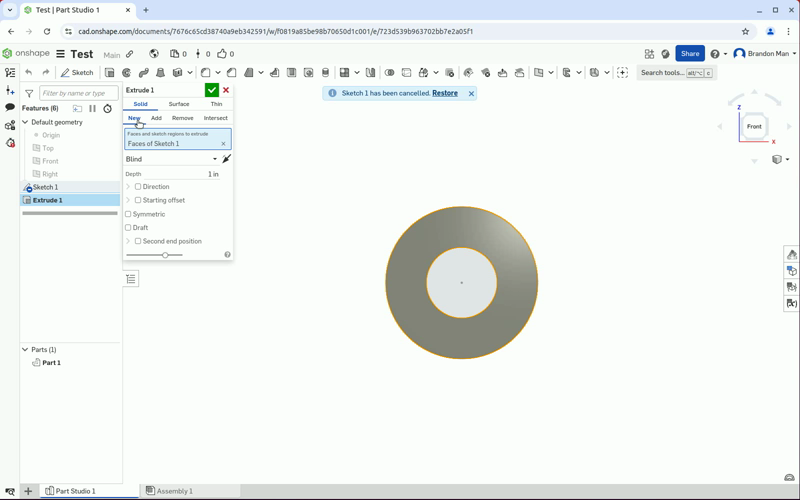
key(tab, 4)
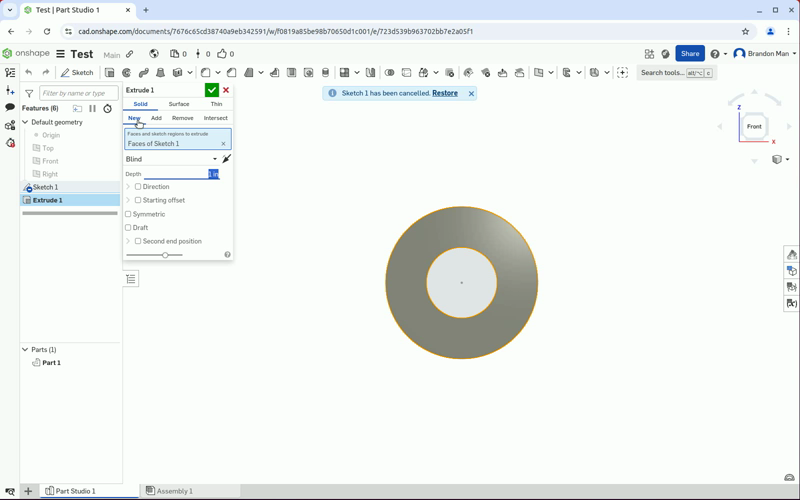
text(23.108)
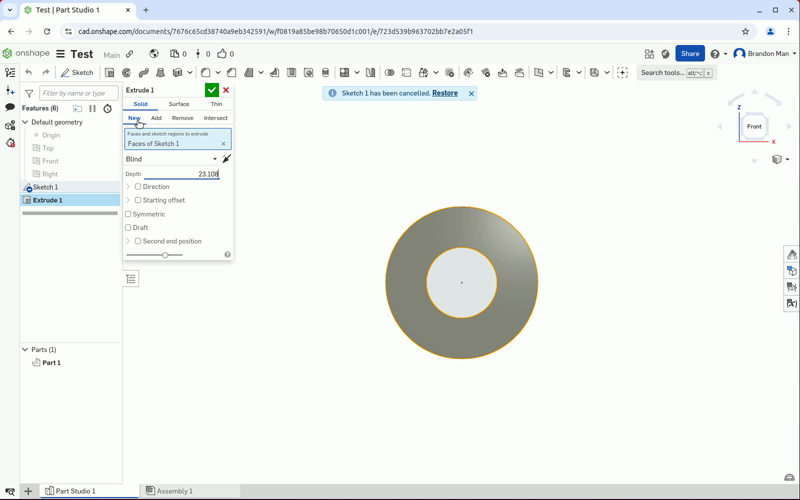
key(enter)
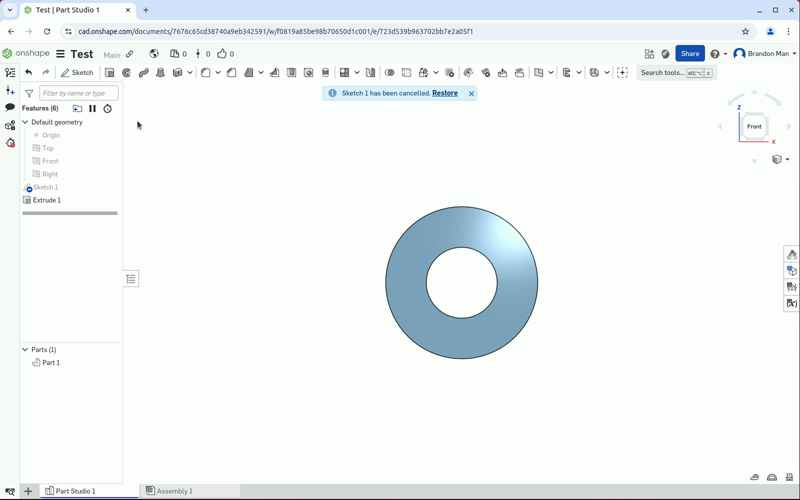
key(shift+h)
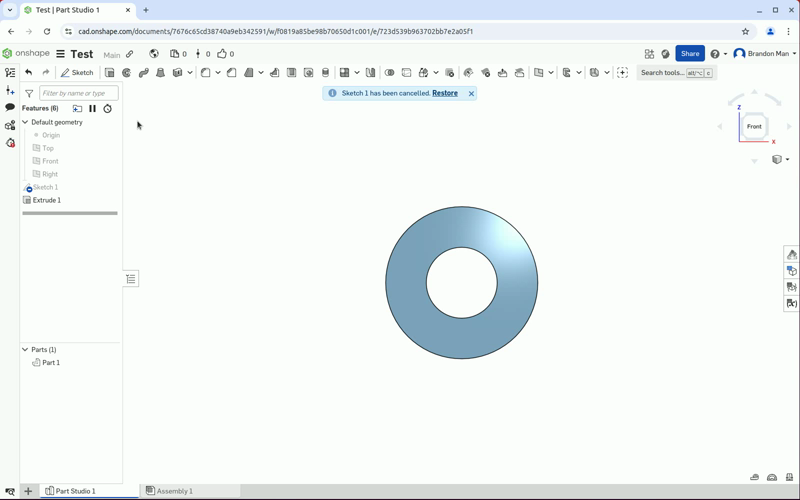
key(shift+h)
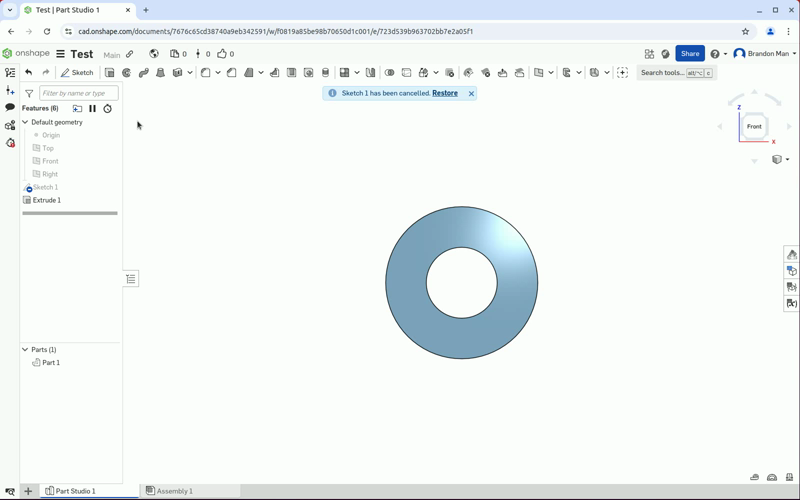
mouse_move(73, 189)
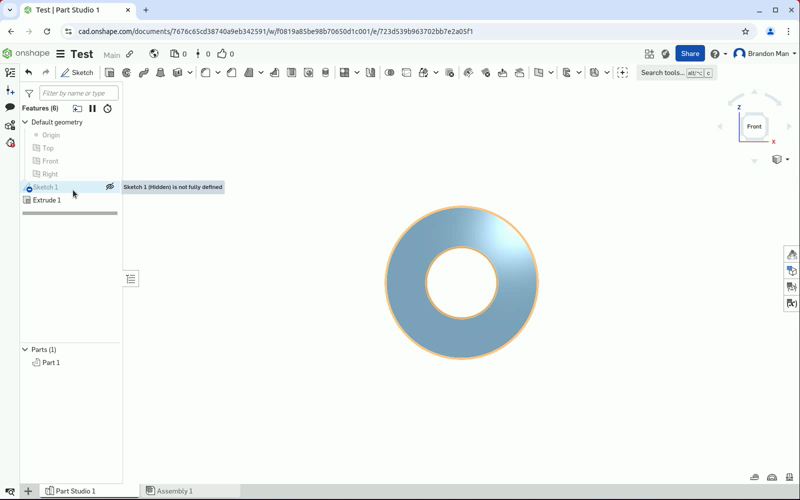
click(73, 189)
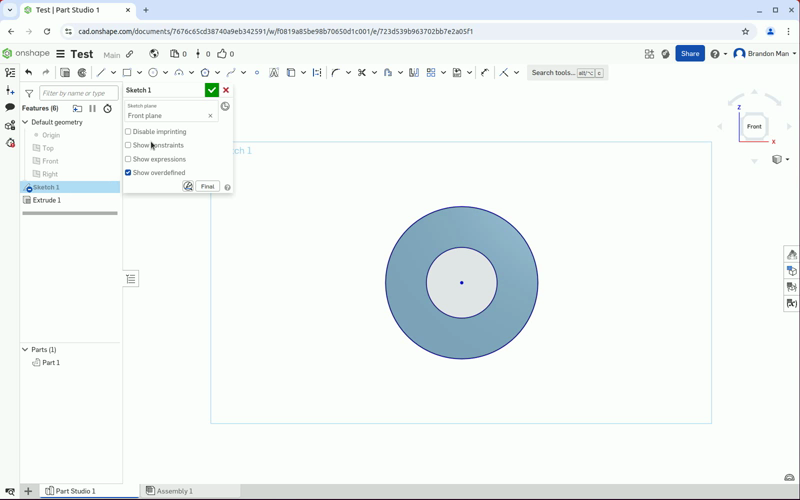
mouse_move(229, 92)
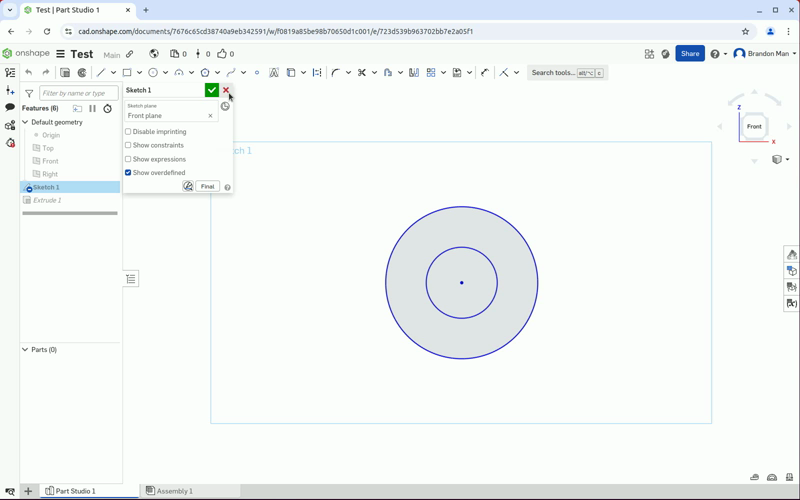
click(229, 92)
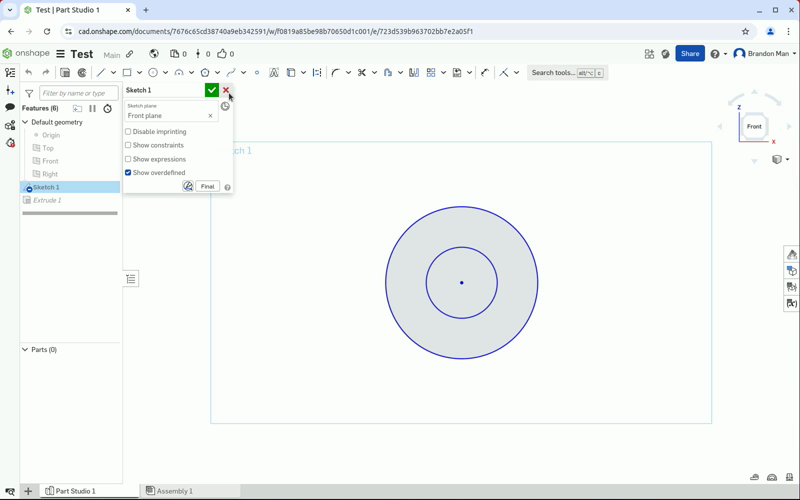
key(shift+s)
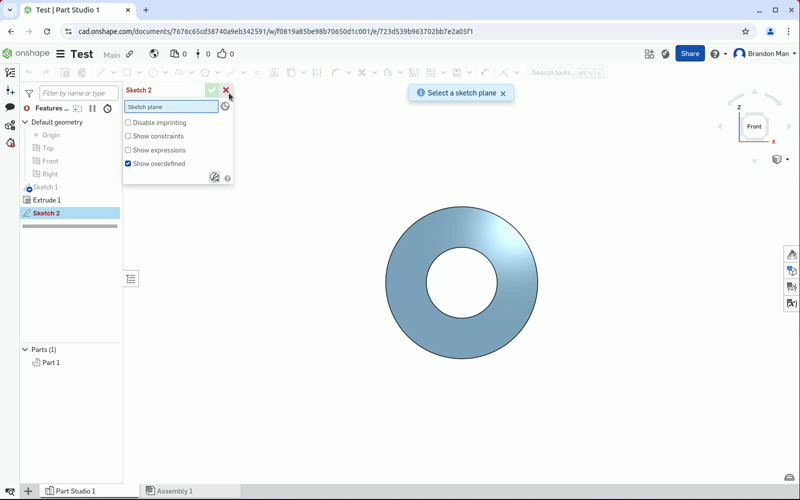
mouse_move(73, 163)
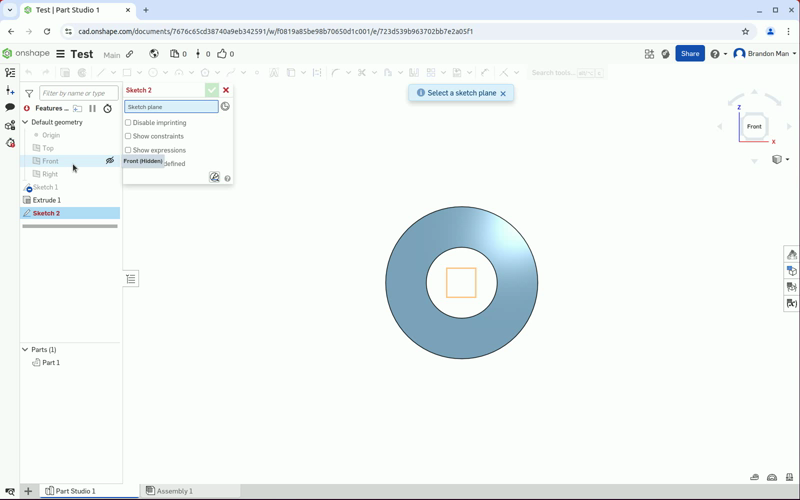
click(73, 163)
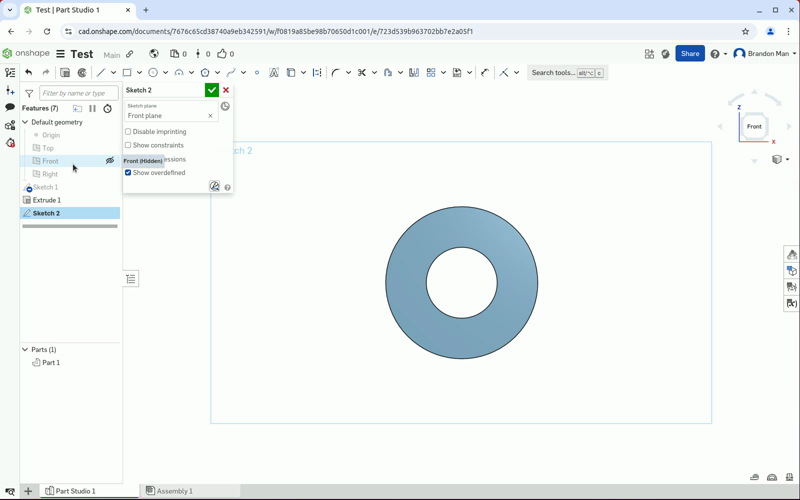
mouse_move(73, 352)
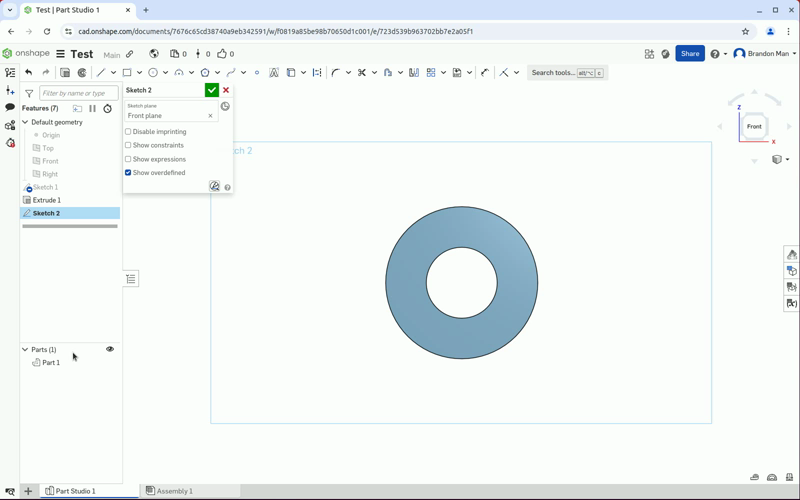
key(y)
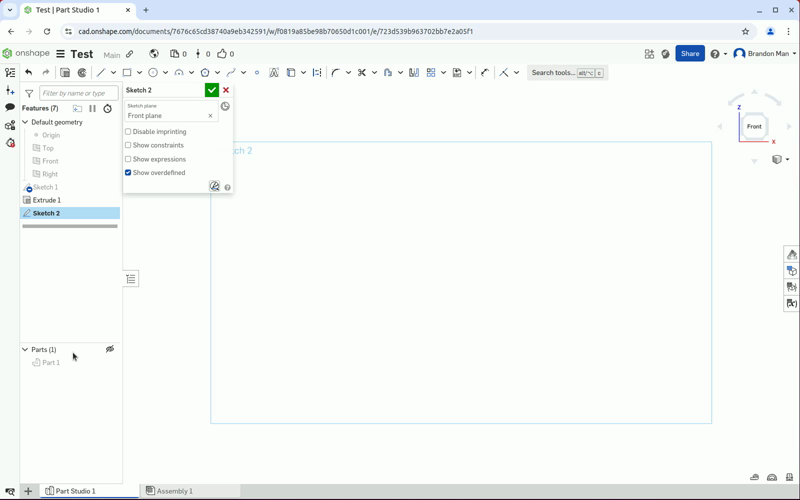
key(c)
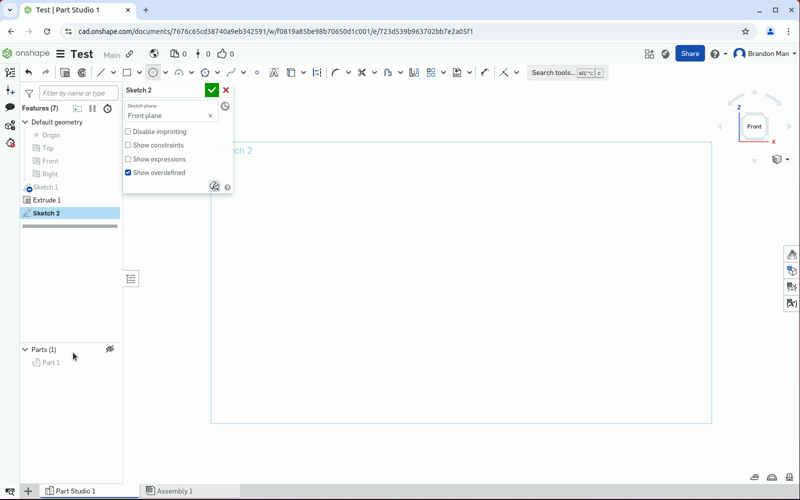
key_down(shift)
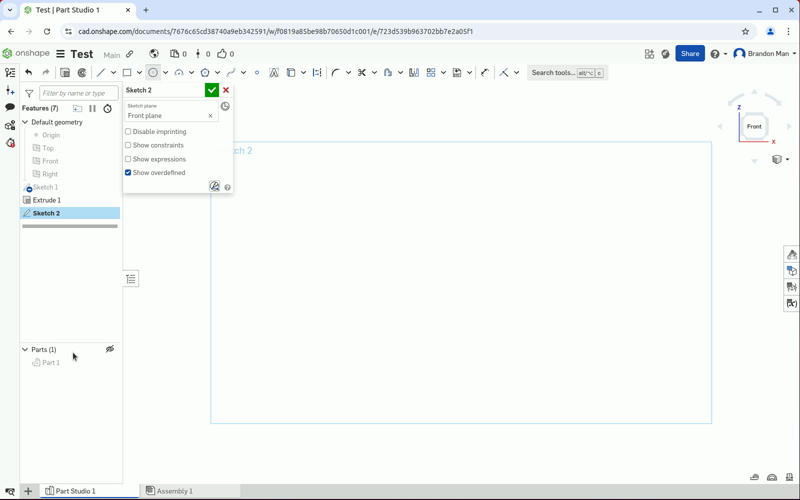
mouse_move(461, 282)
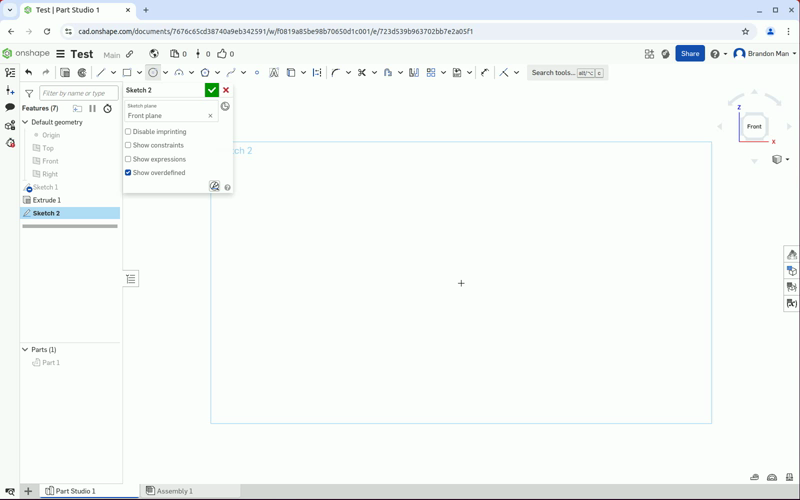
click(461, 282)
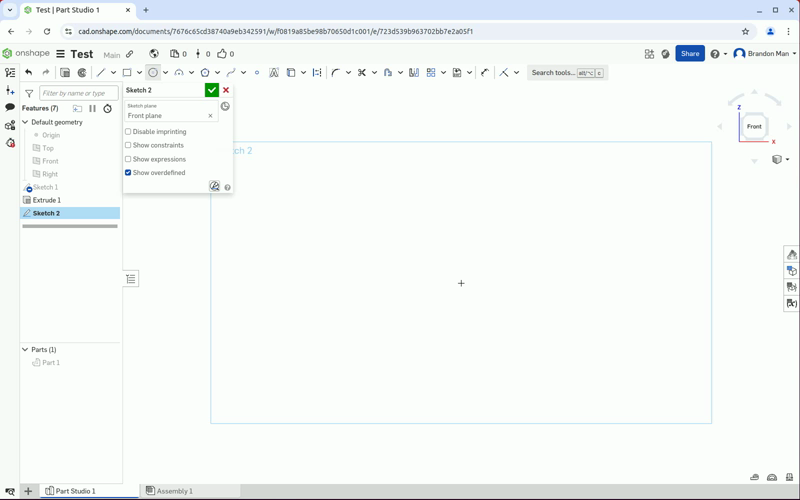
key_up(shift)
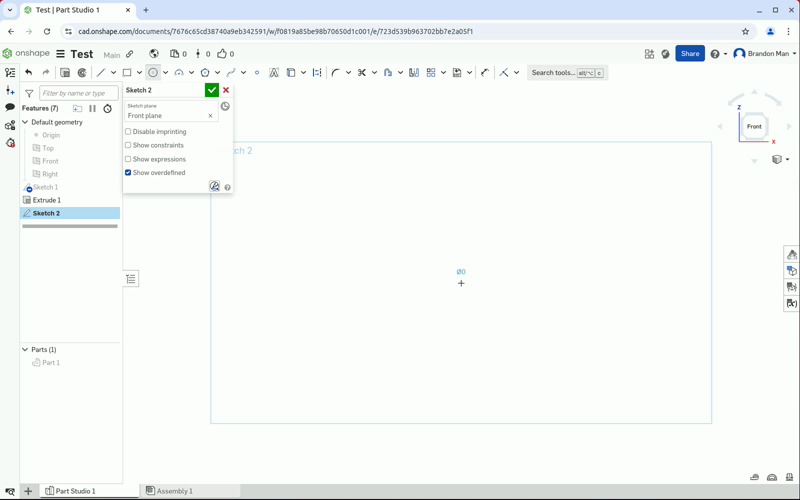
mouse_move(555, 282)
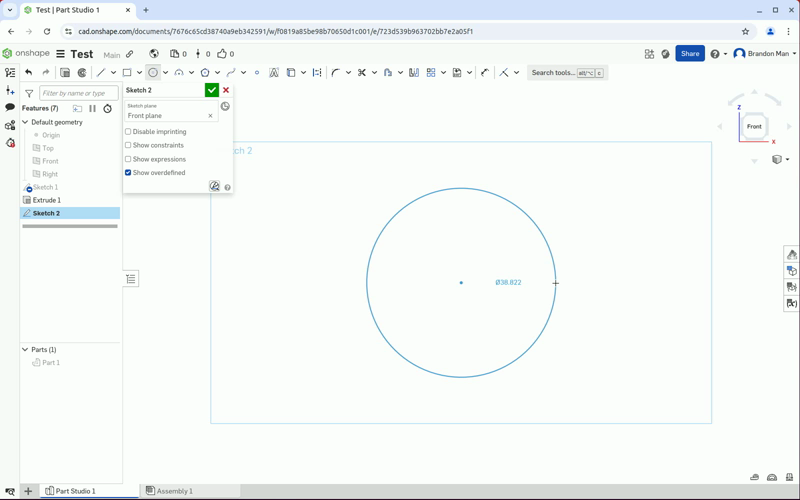
click(555, 282)
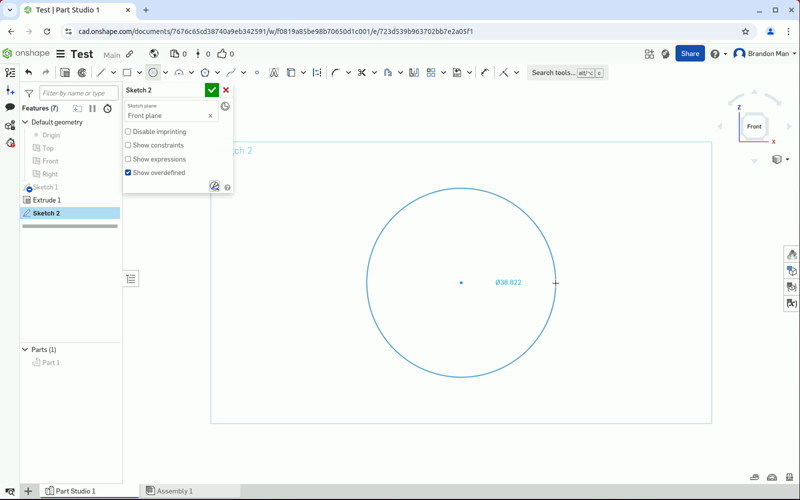
key(esc)
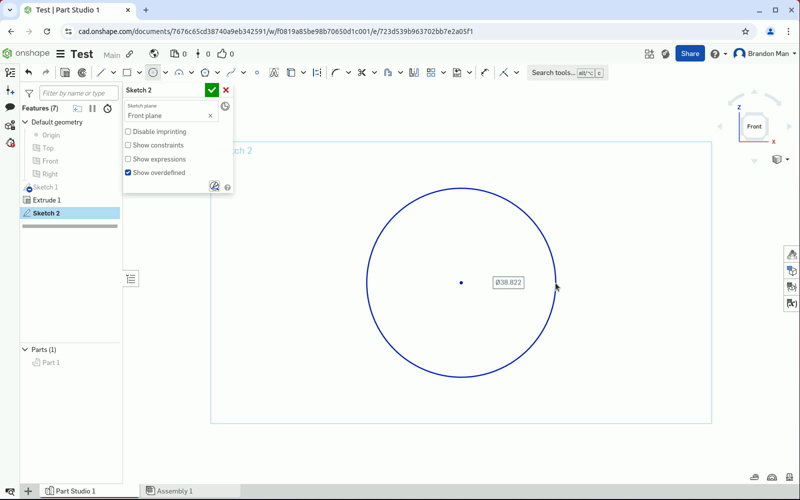
key(c)
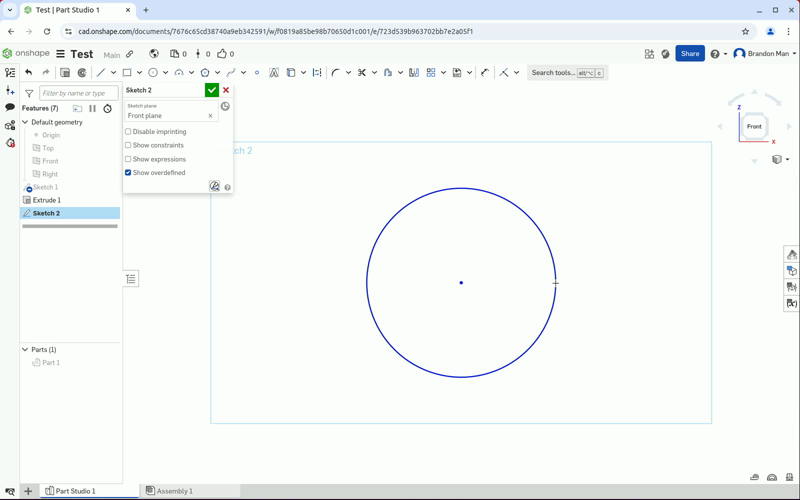
key_down(shift)
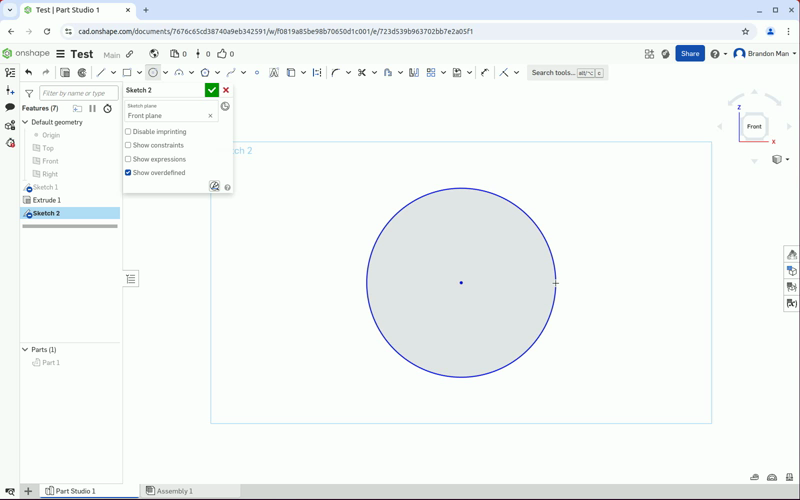
mouse_move(461, 282)
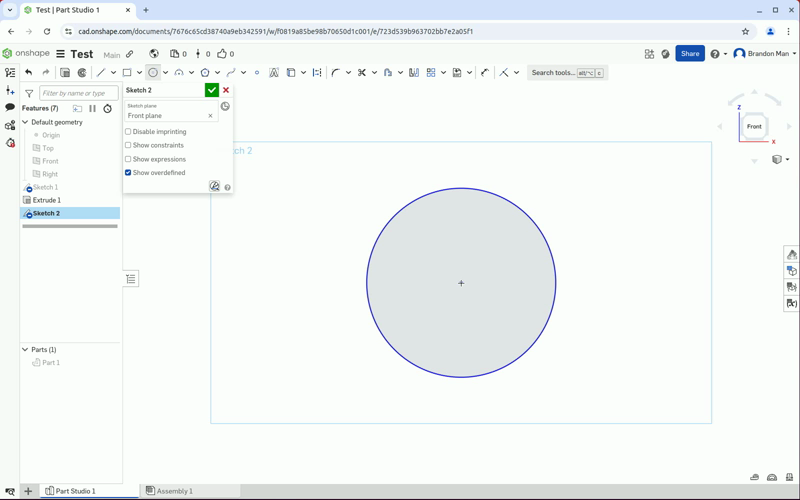
click(461, 282)
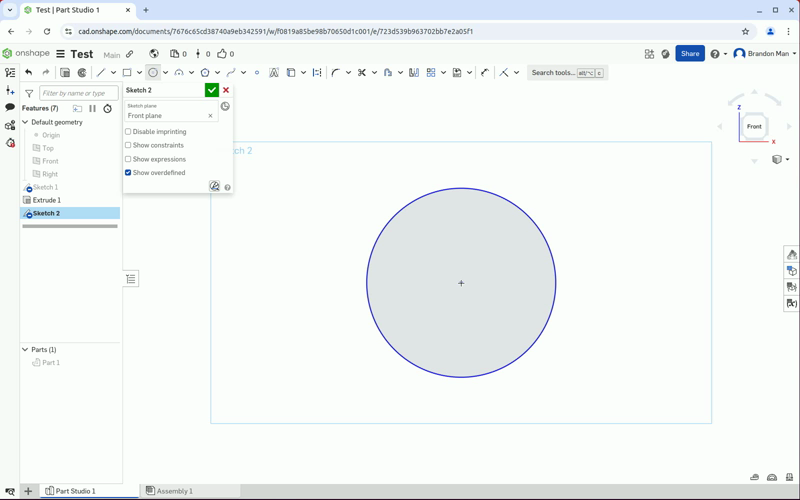
key_up(shift)
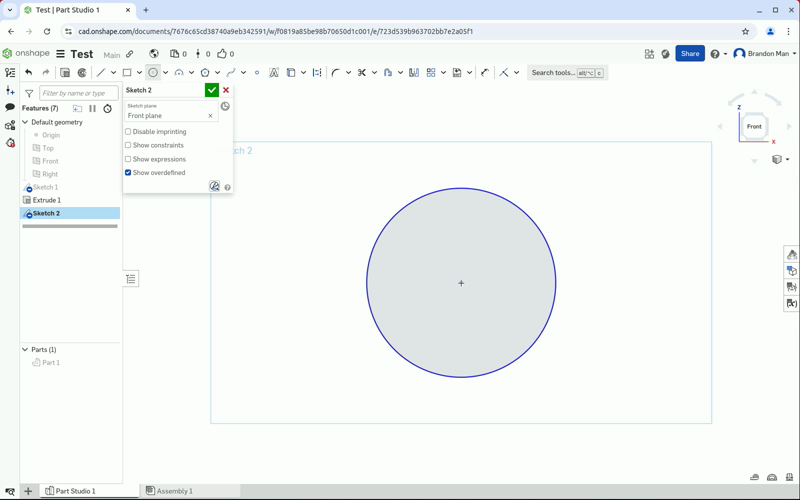
mouse_move(537, 282)
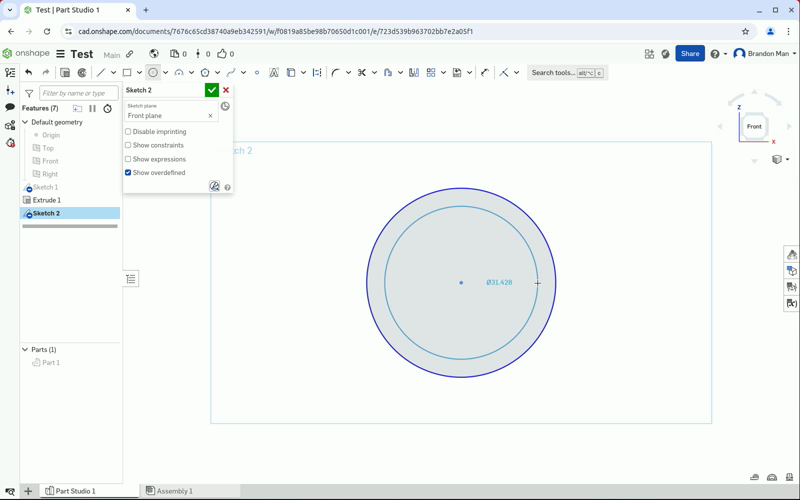
click(537, 282)
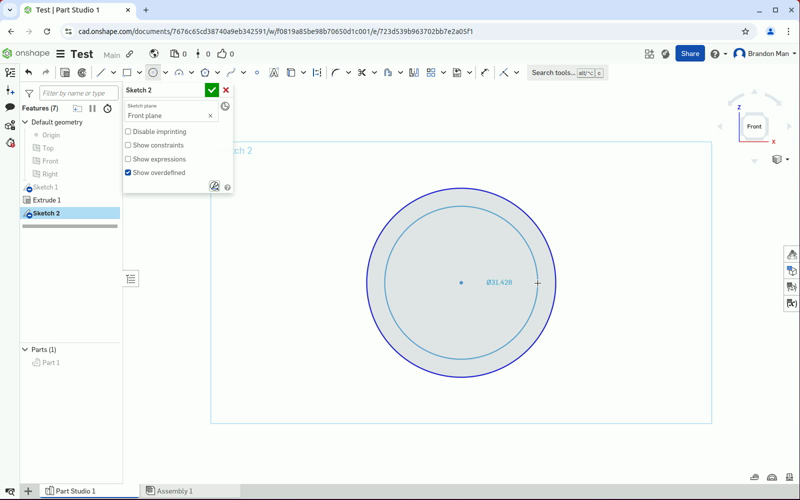
key(esc)
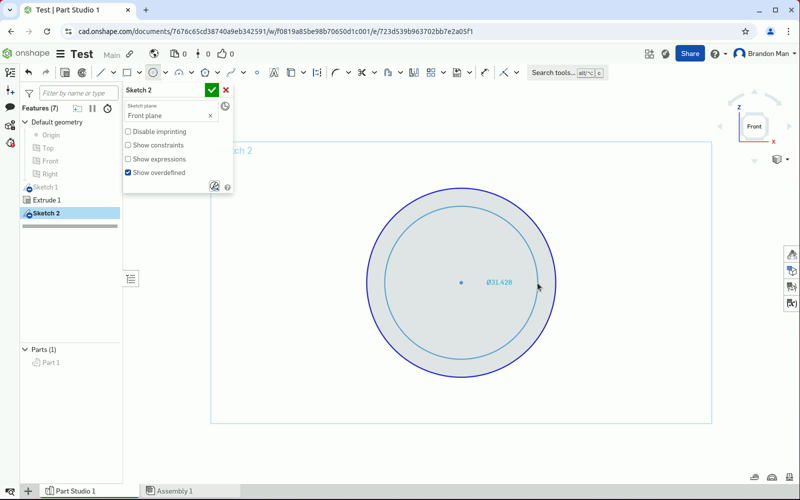
mouse_move(377, 274)
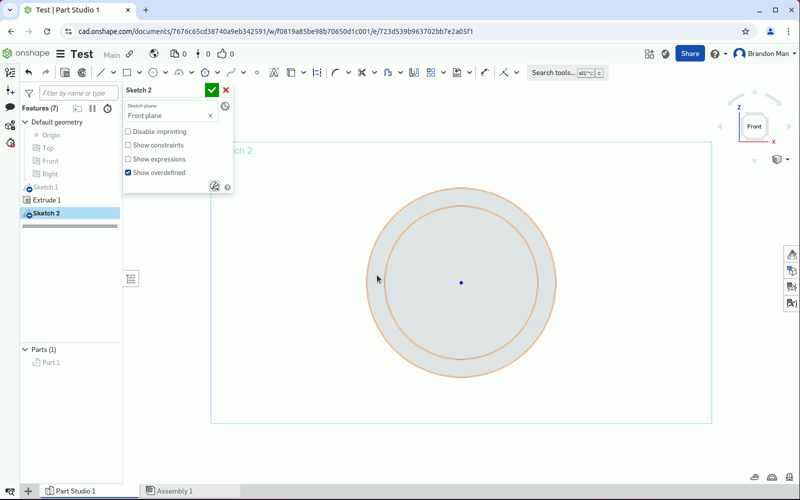
click(377, 274)
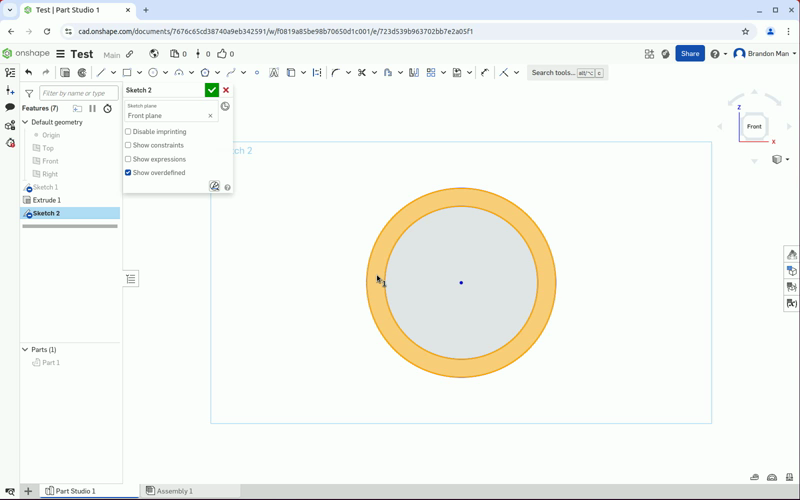
mouse_move(73, 352)
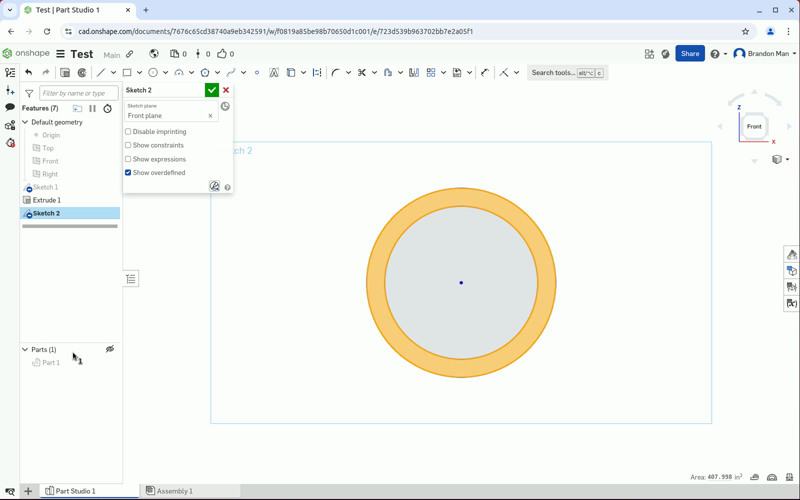
key(shift+y)
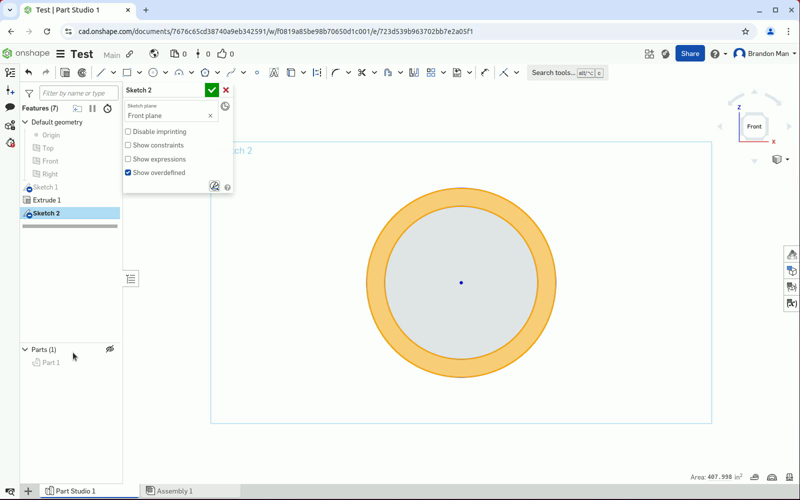
key(shift+e)
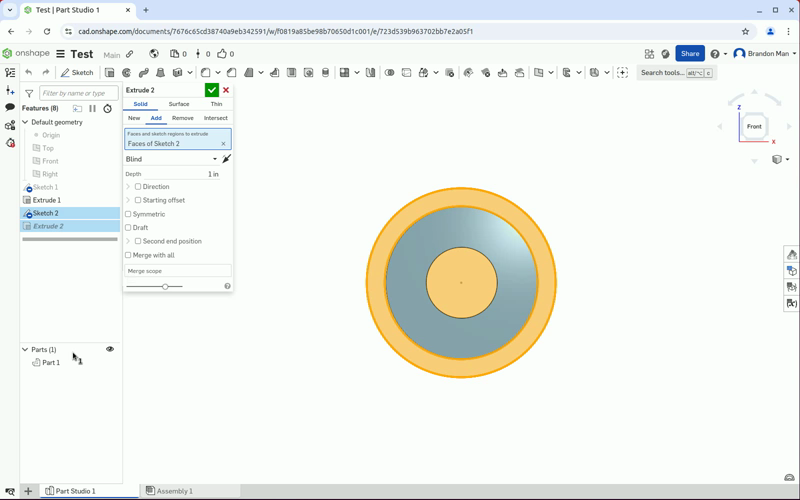
mouse_move(143, 106)
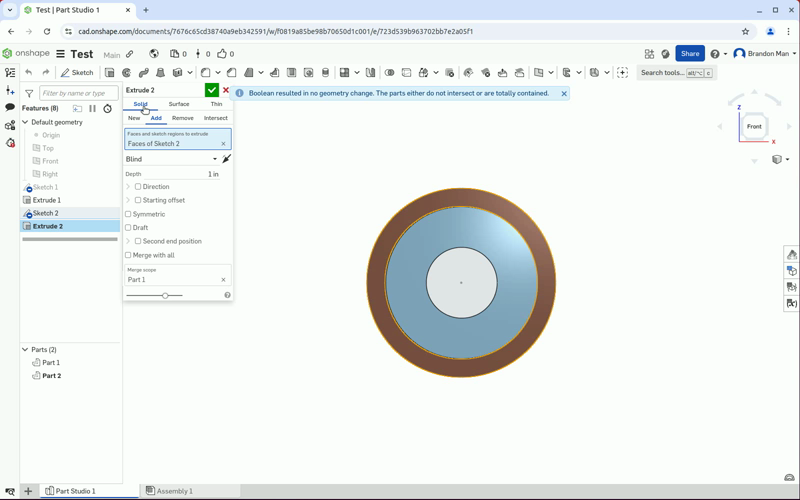
click(143, 106)
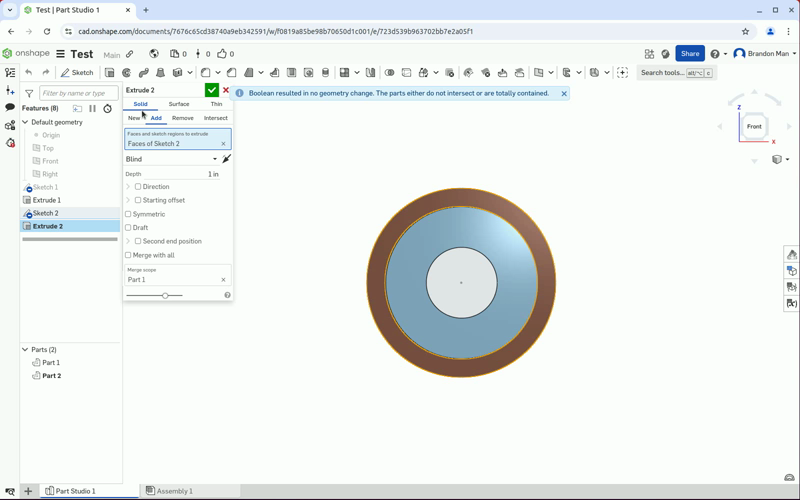
mouse_move(137, 120)
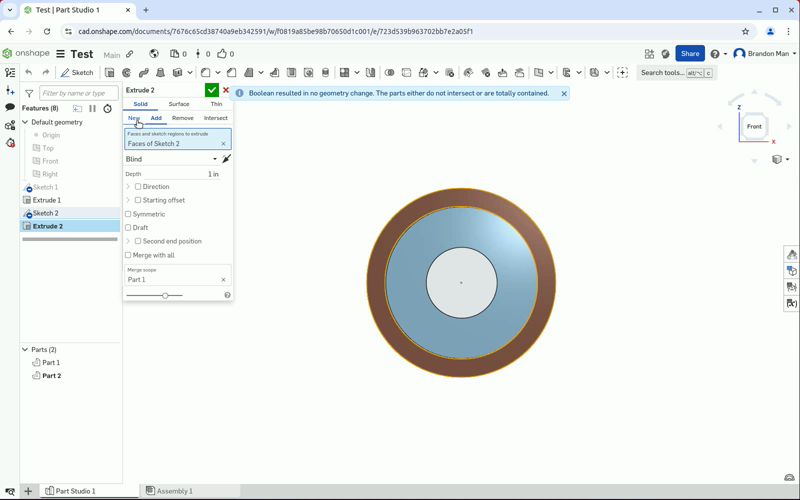
click(137, 120)
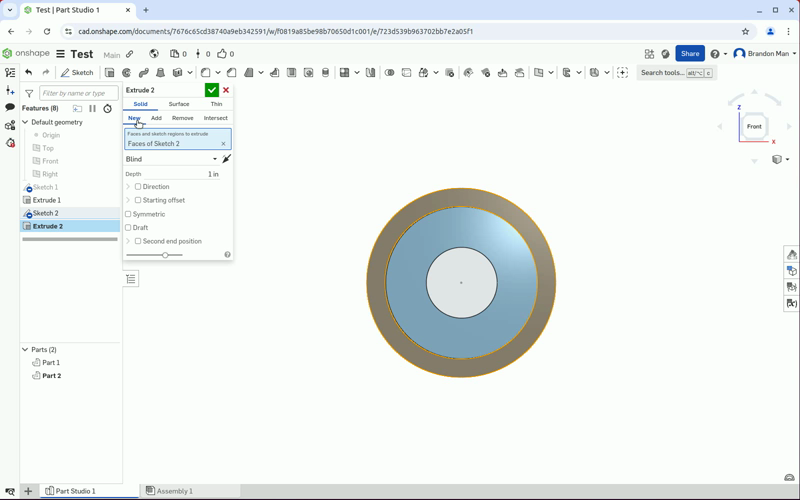
key(tab, 4)
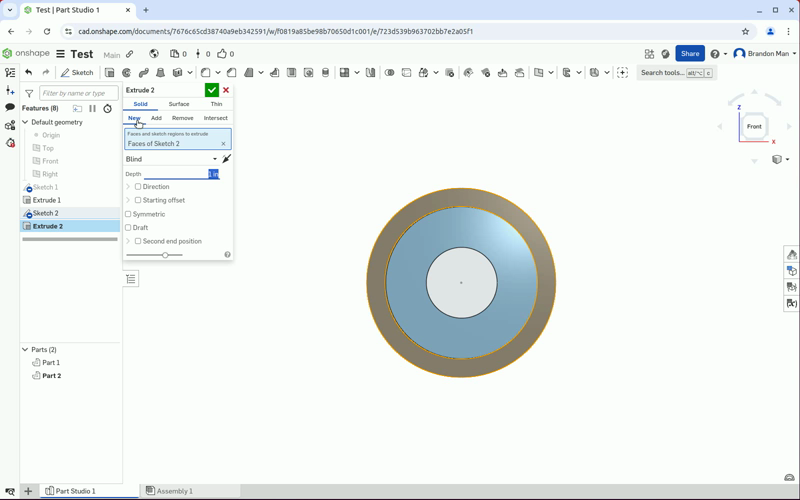
text(7.703)
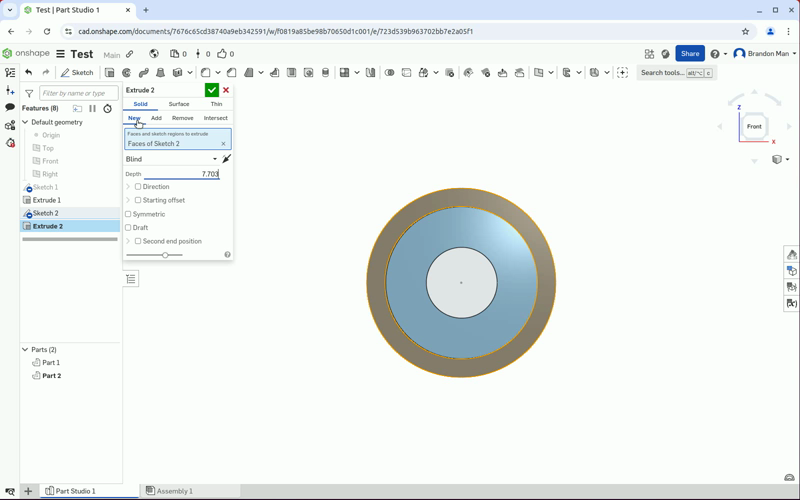
key(enter)
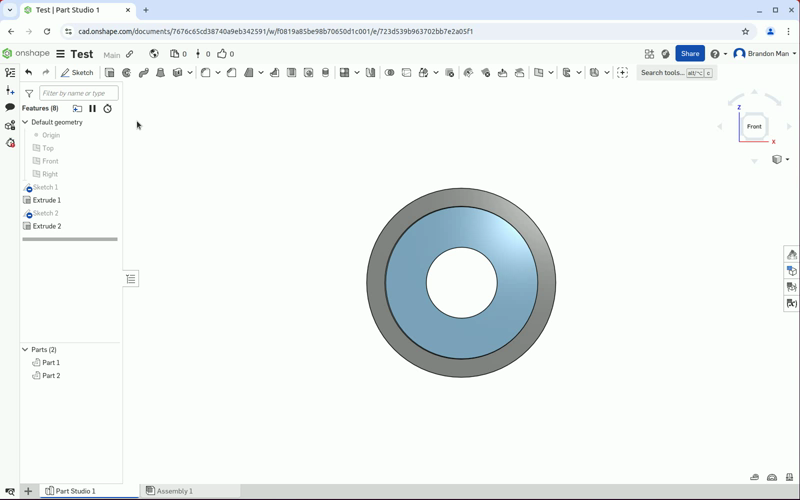
key(shift+h)
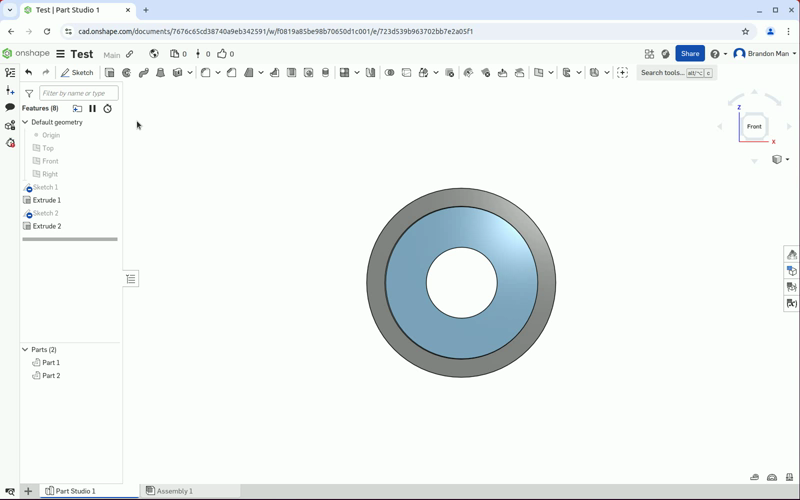
key(shift+h)
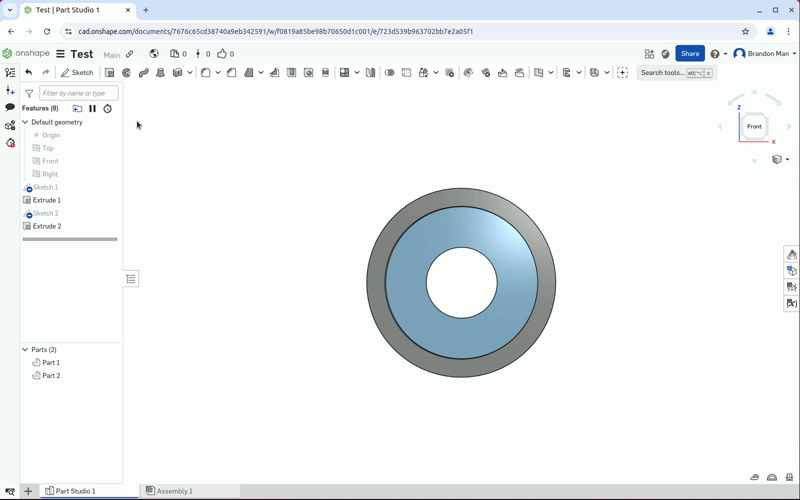
key(shift+7)
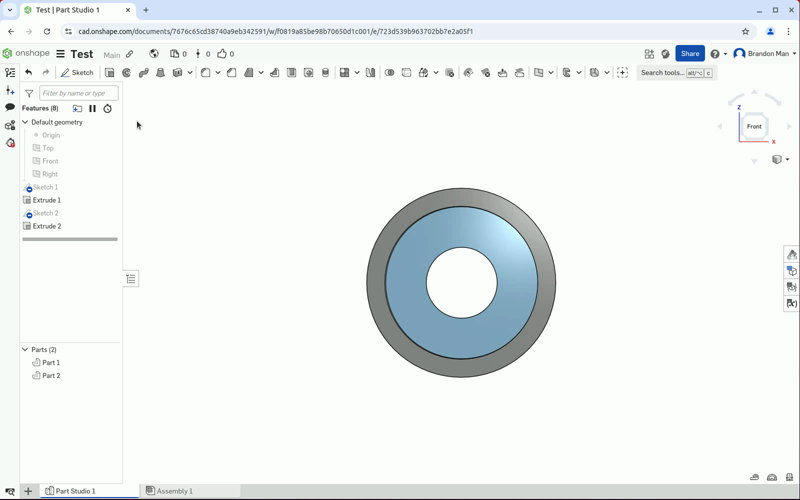
key(left, 2)
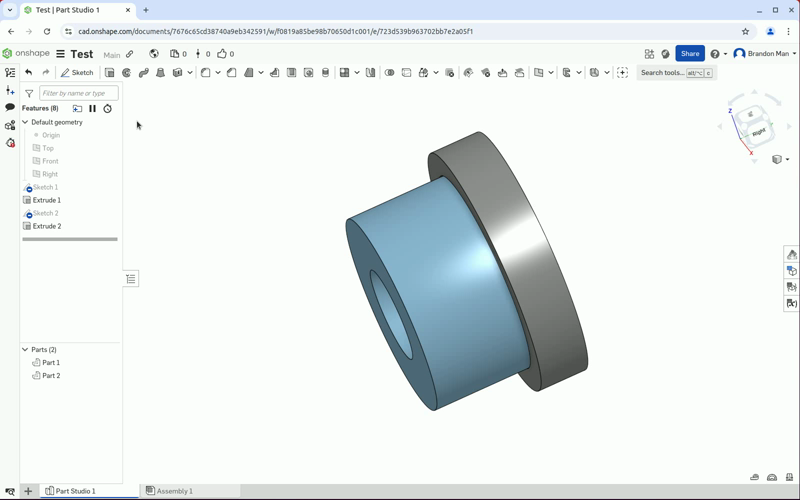
key(down, 2)
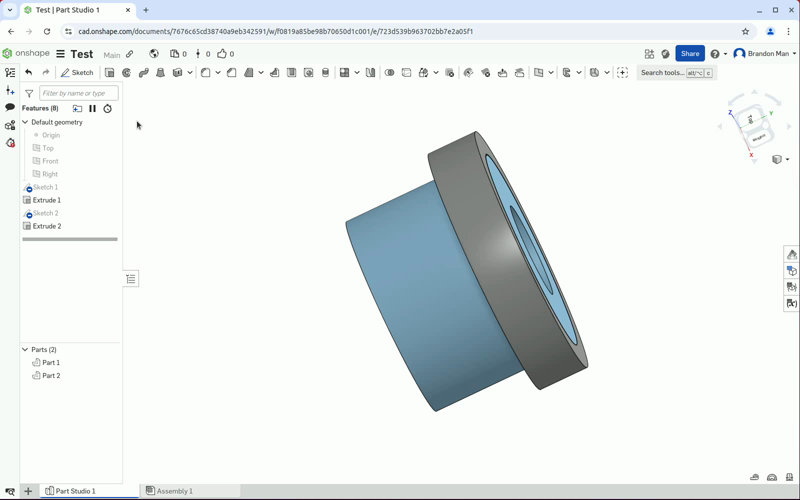
key(up, 2)
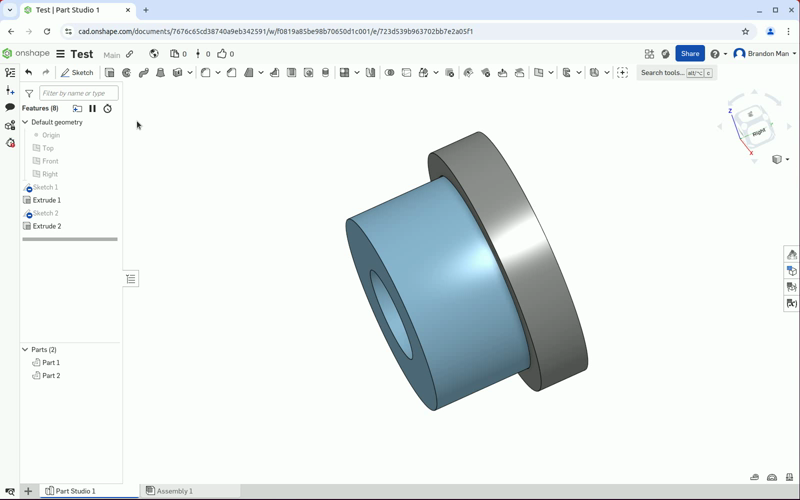
key(right, 2)
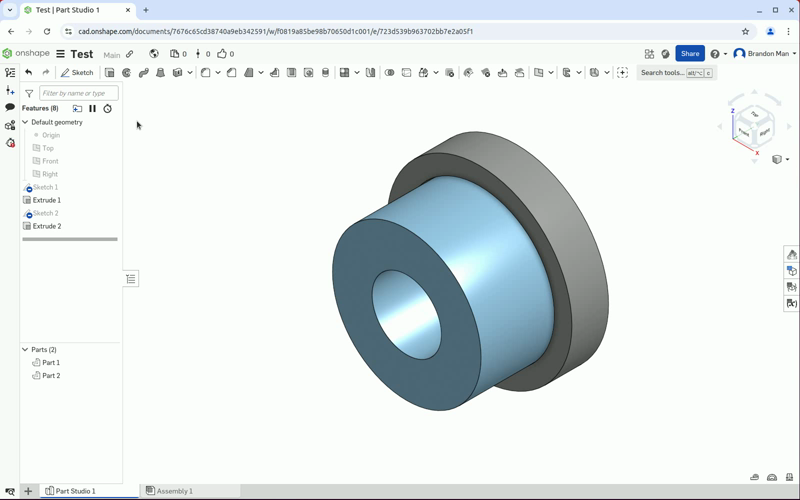
mouse_move(73, 189)
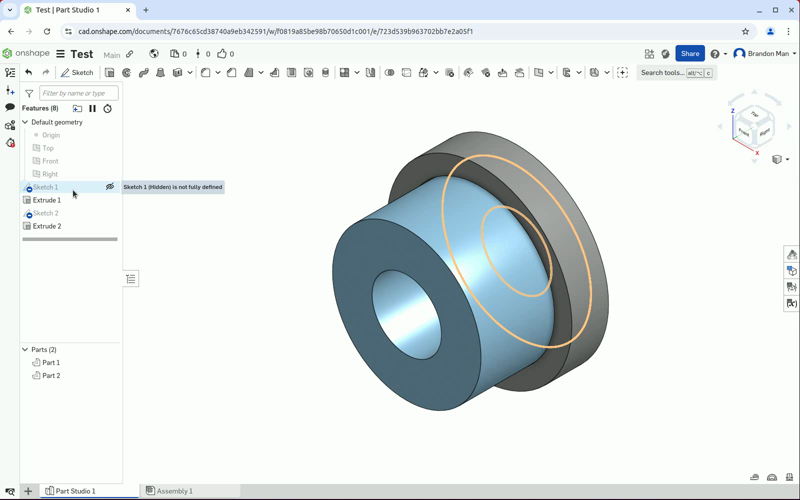
click(73, 189)